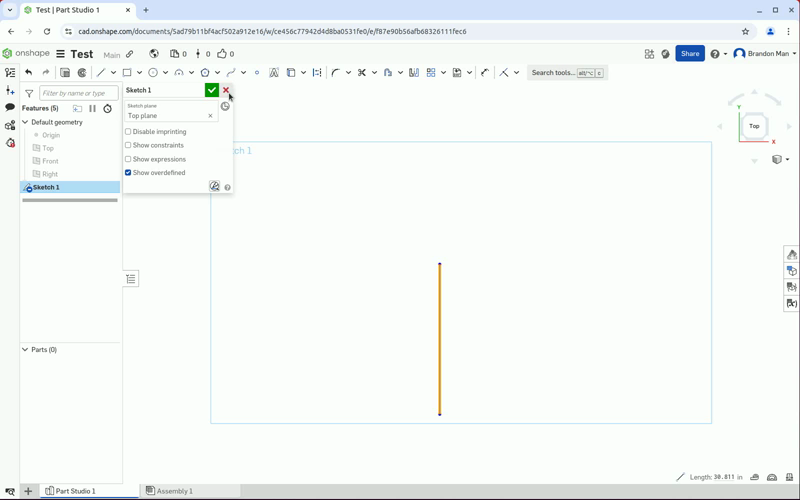
key(shift+h)
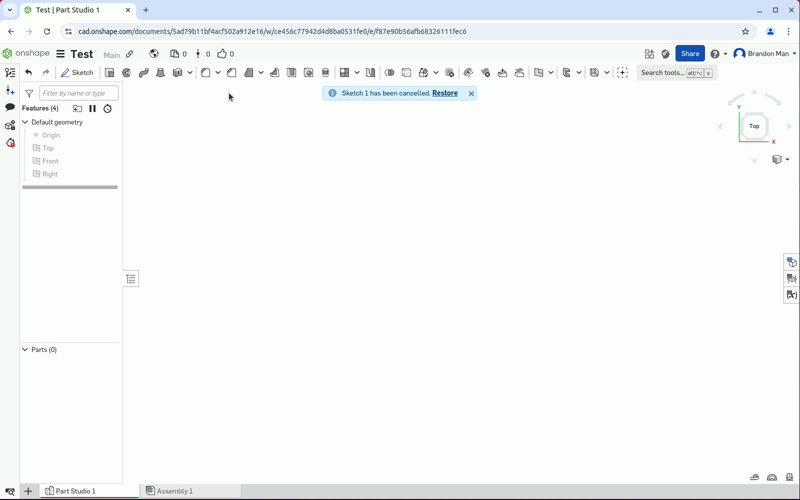
mouse_move(73, 352)
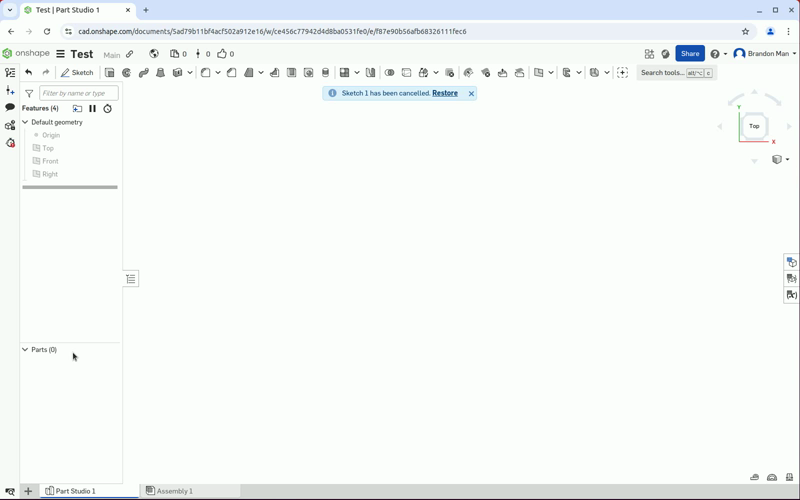
key(y)
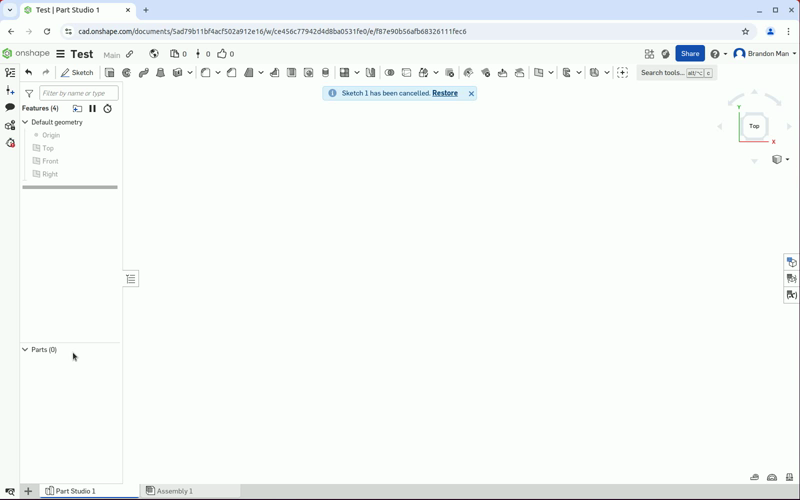
key(shift+p)
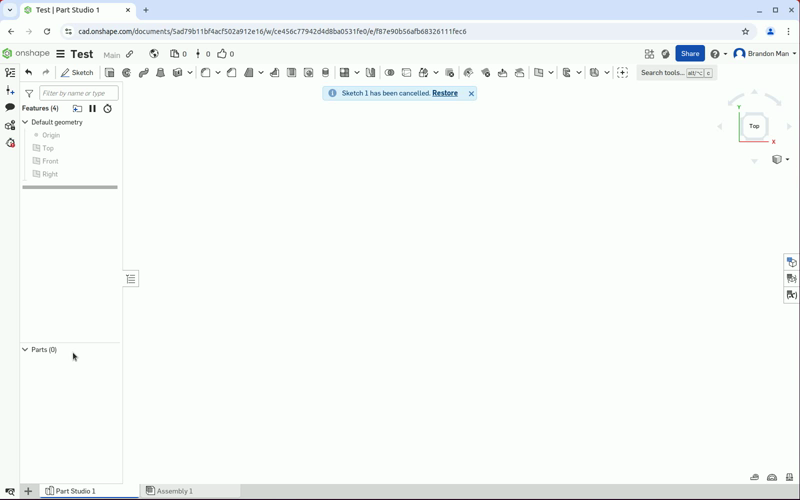
key(space)
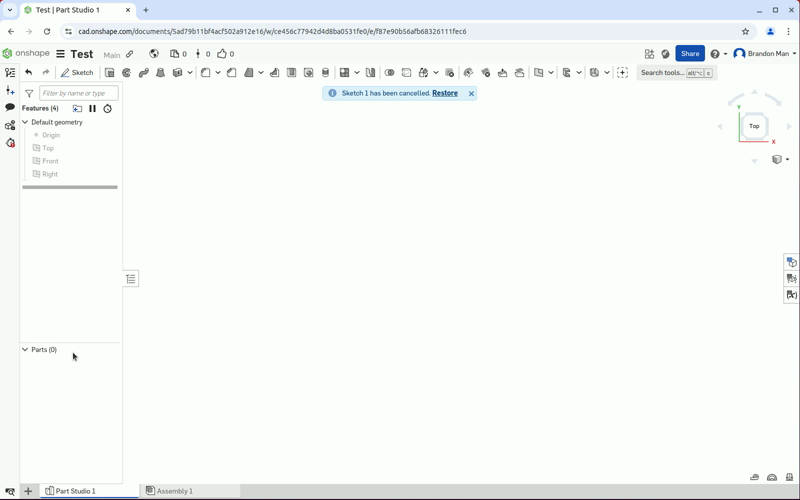
key_down(shift)
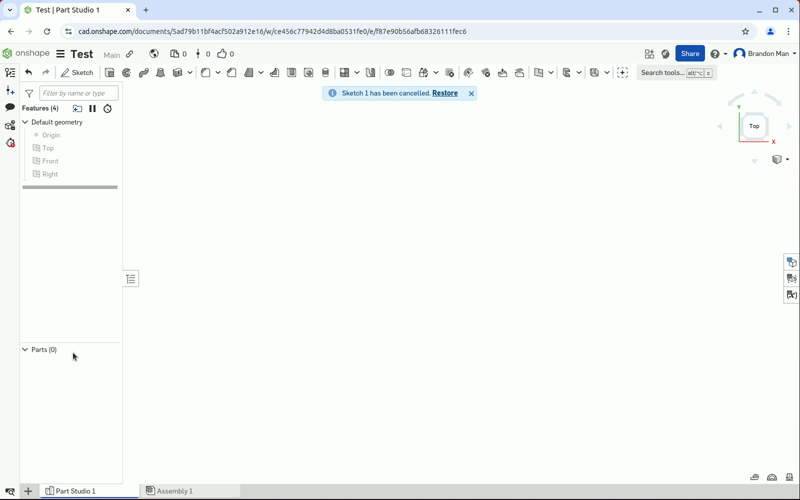
key(up)
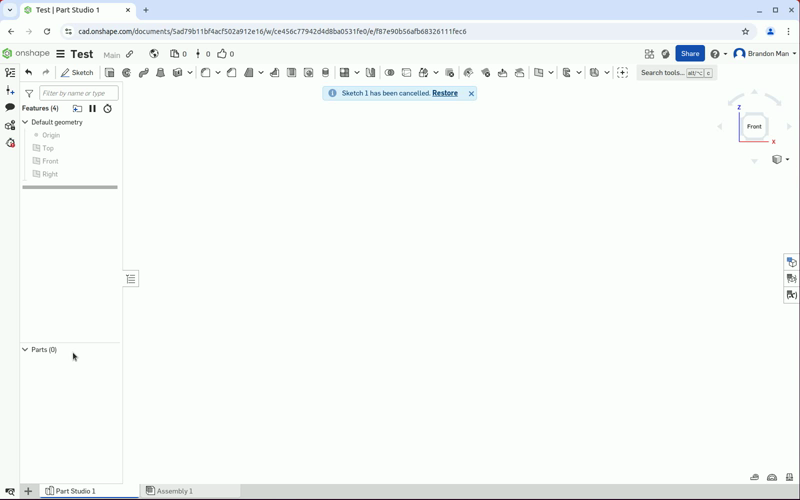
key_up(shift)
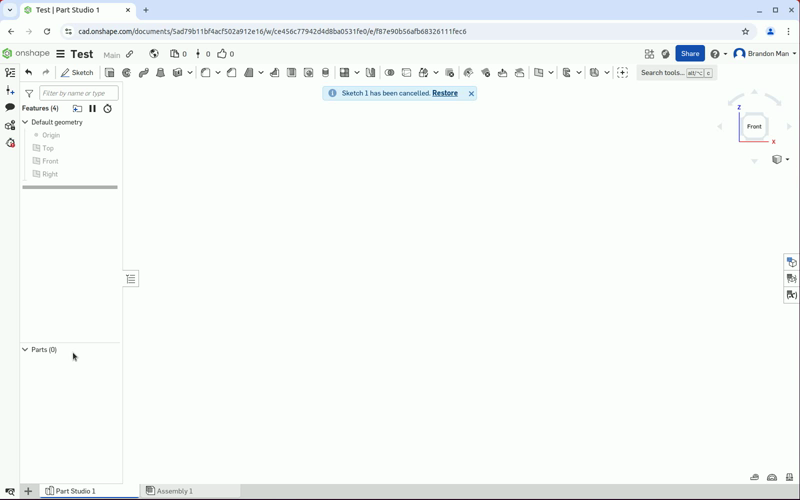
mouse_move(73, 352)
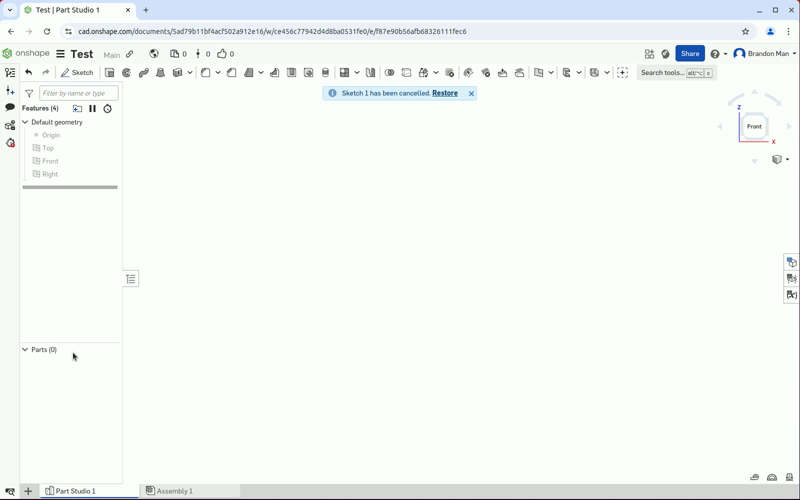
key(shift+y)
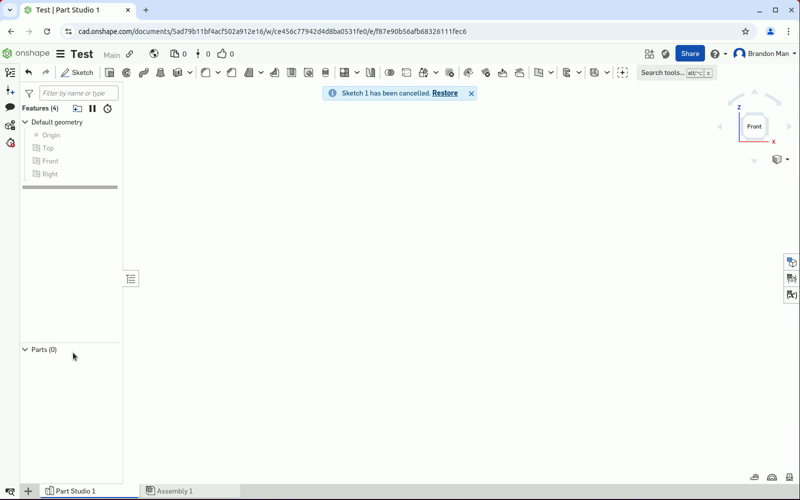
key(shift+s)
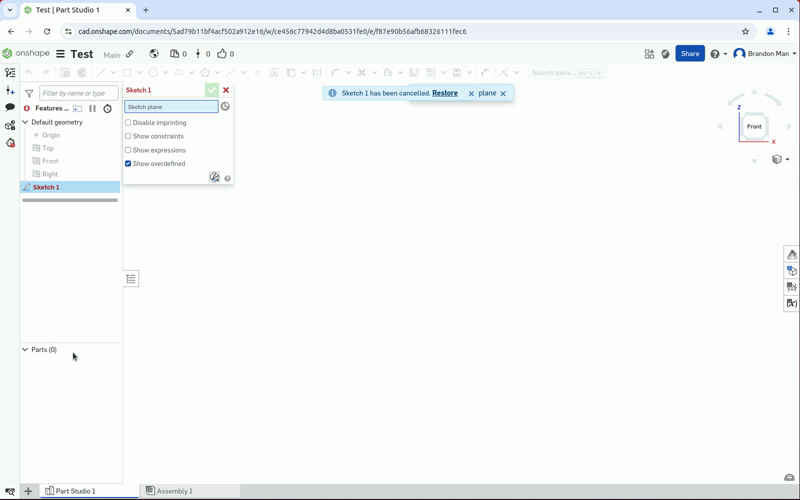
mouse_move(73, 163)
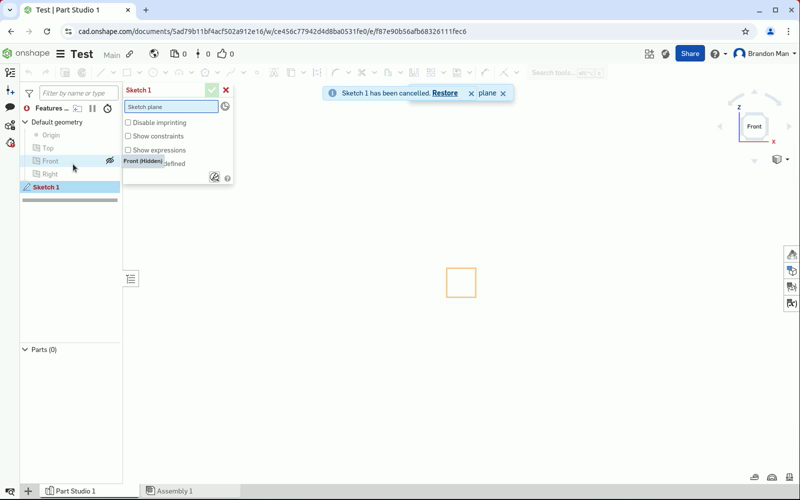
click(73, 163)
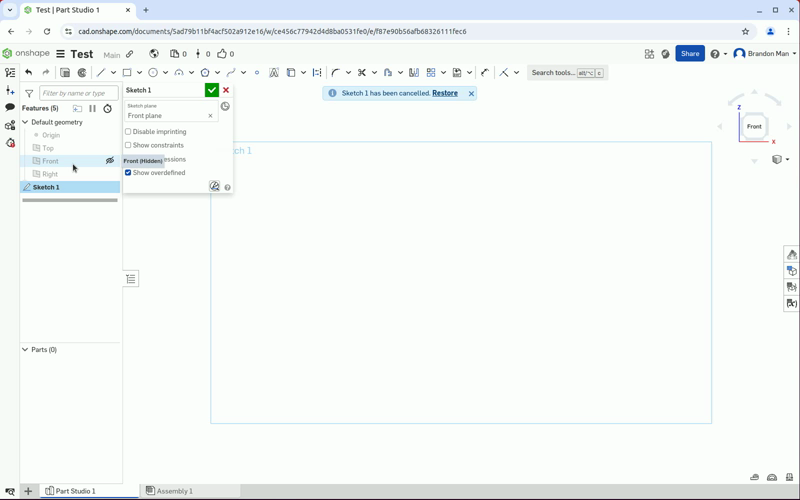
mouse_move(73, 352)
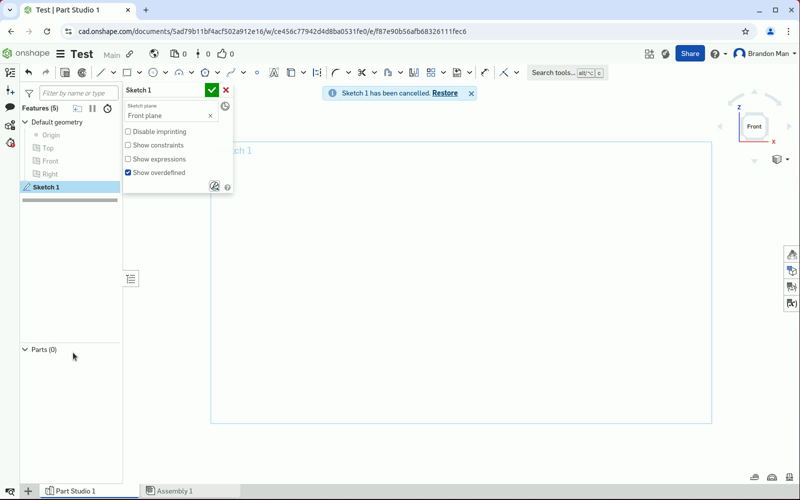
key(y)
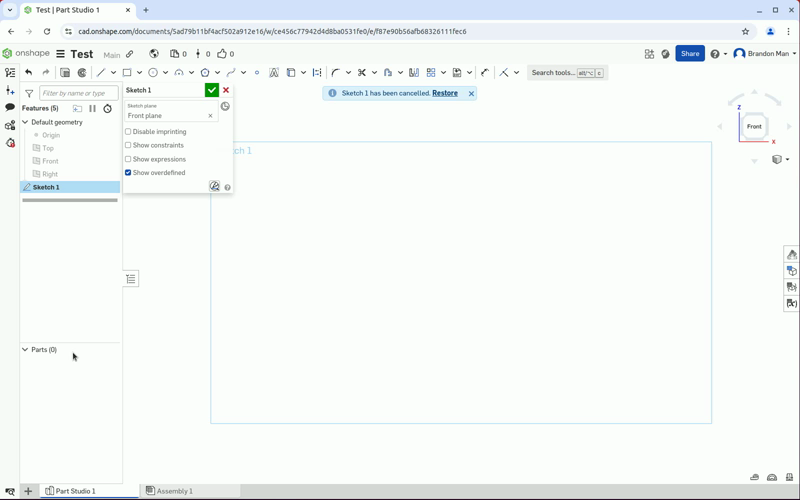
key(l)
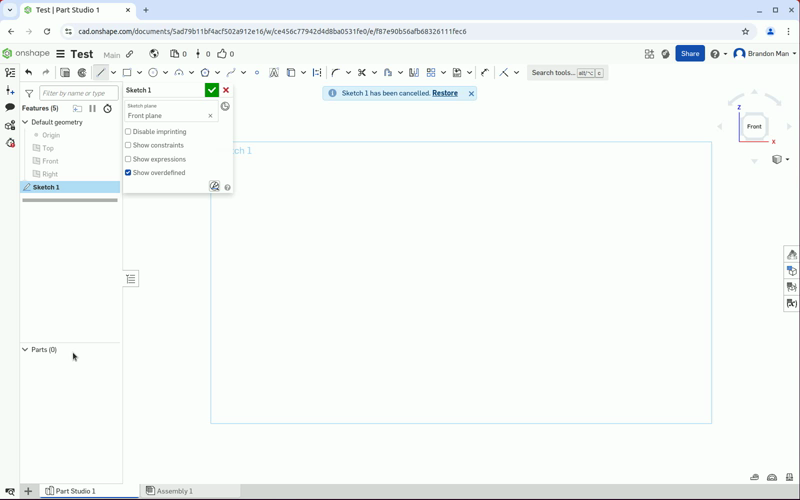
key_down(shift)
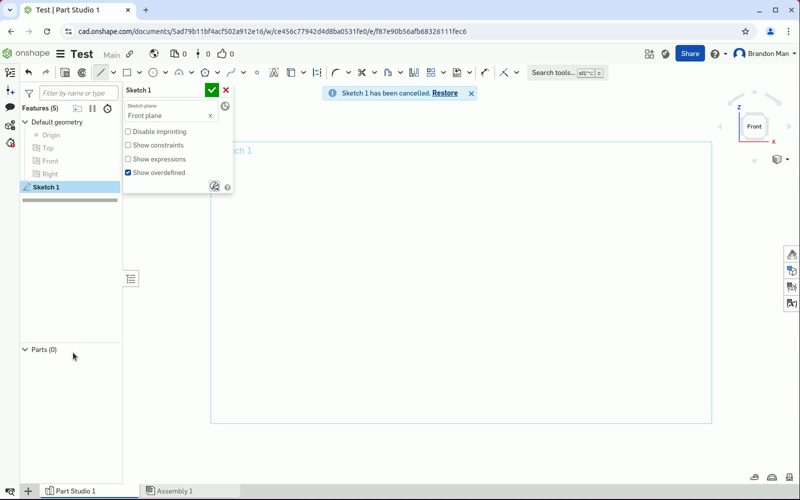
mouse_move(407, 345)
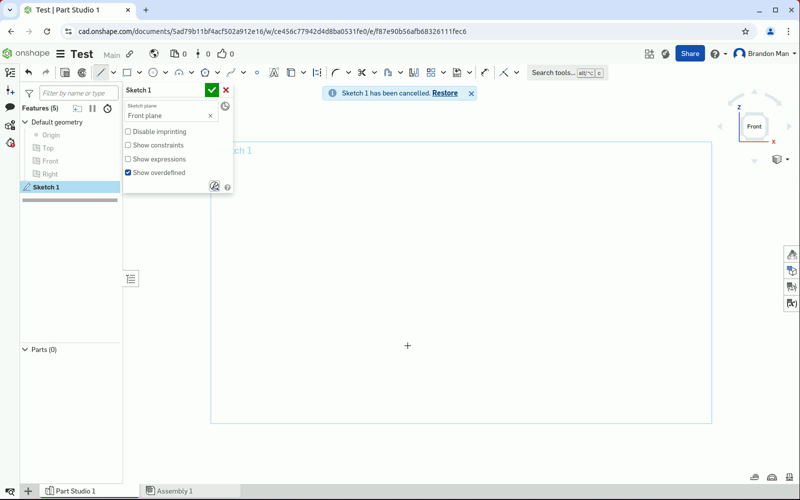
click(407, 345)
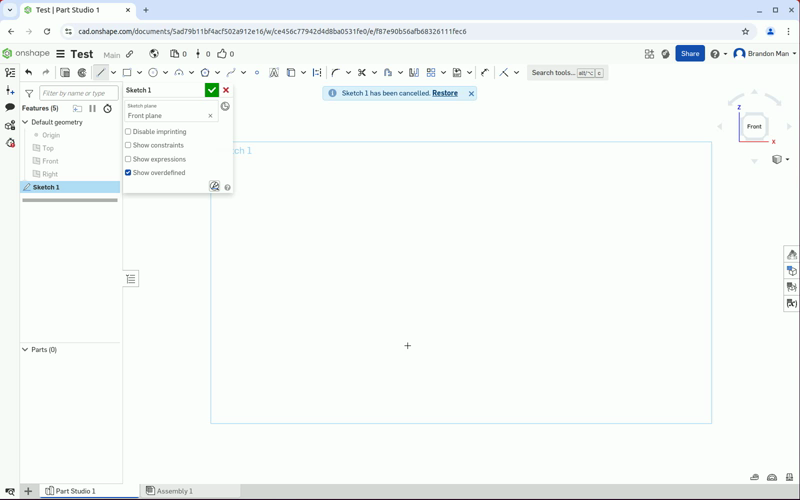
key_up(shift)
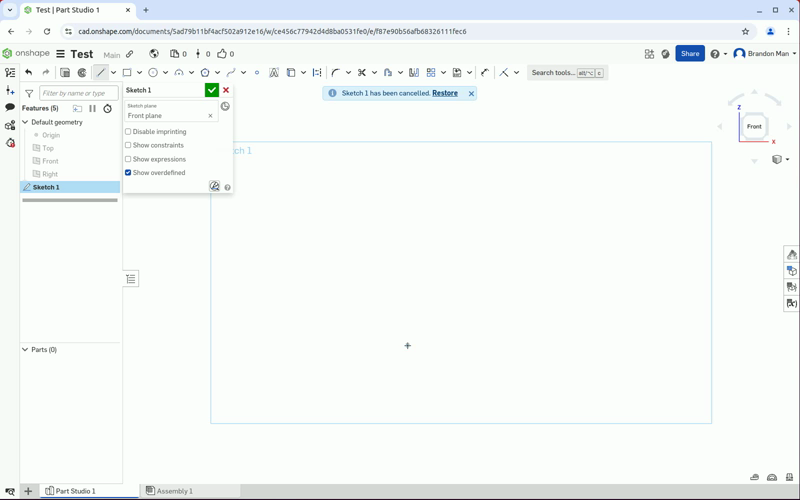
key_down(shift)
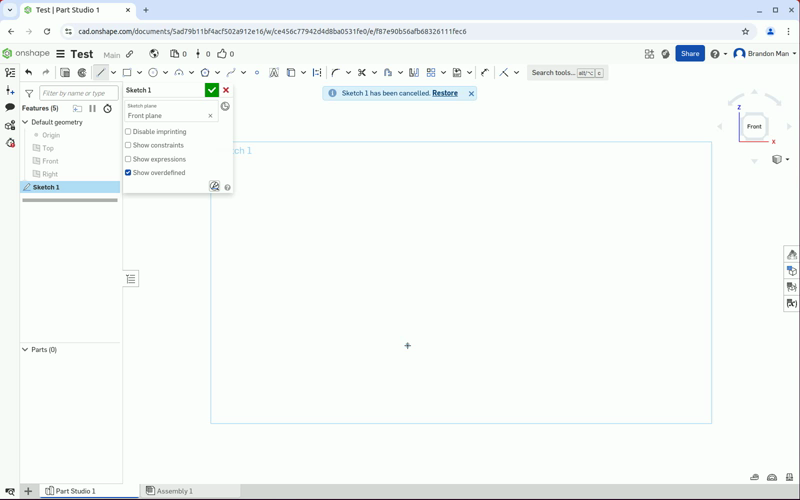
mouse_move(536, 310)
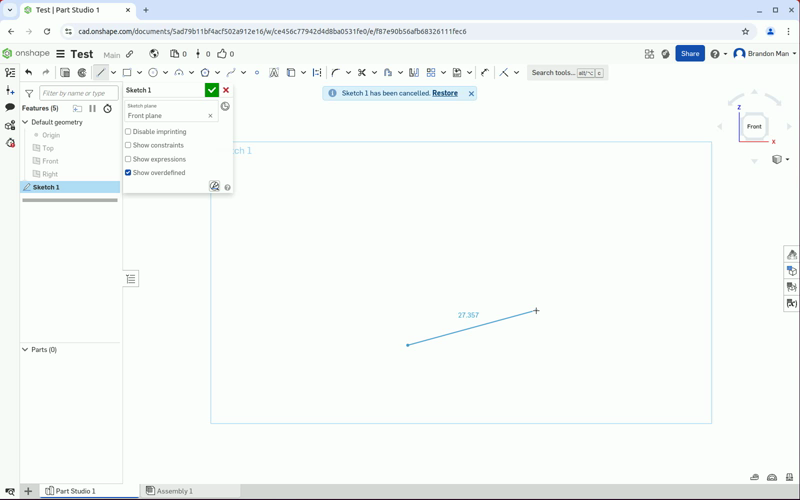
click(536, 310)
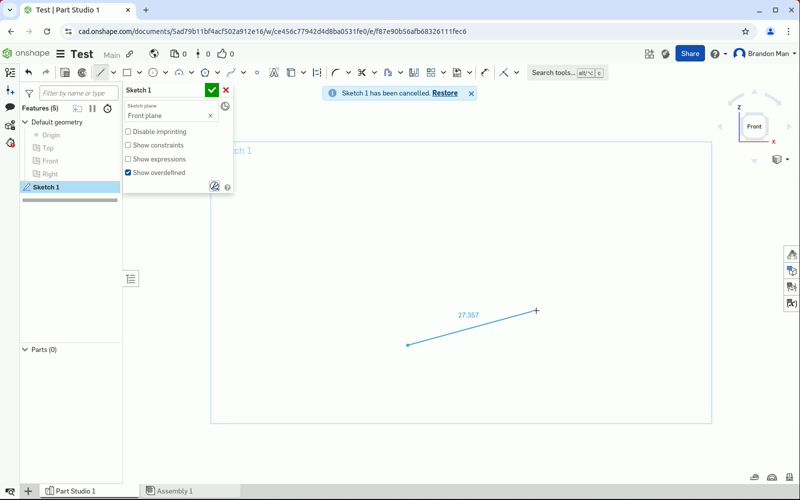
key_up(shift)
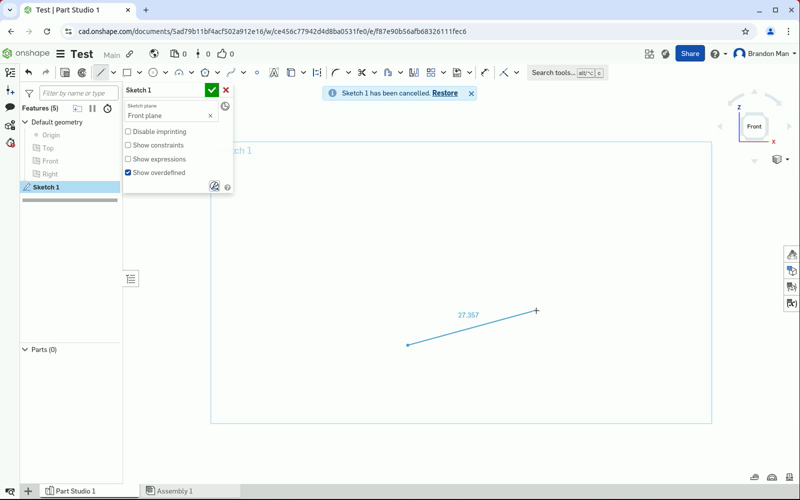
key_down(shift)
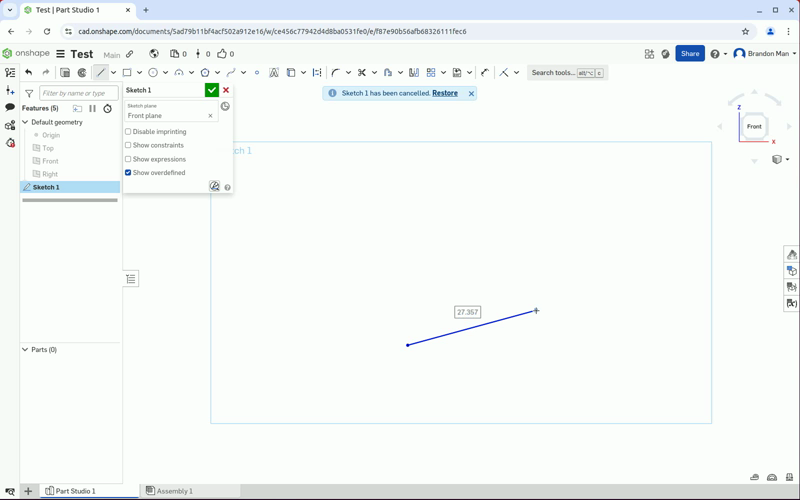
mouse_move(566, 310)
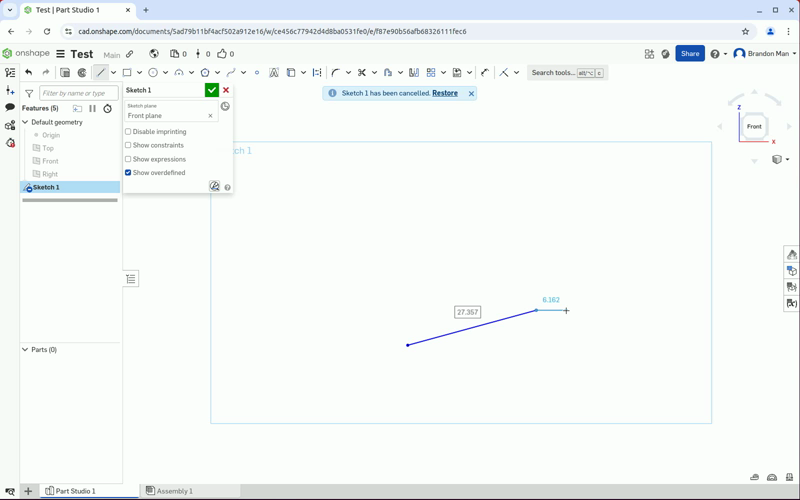
mouse_move(552, 282)
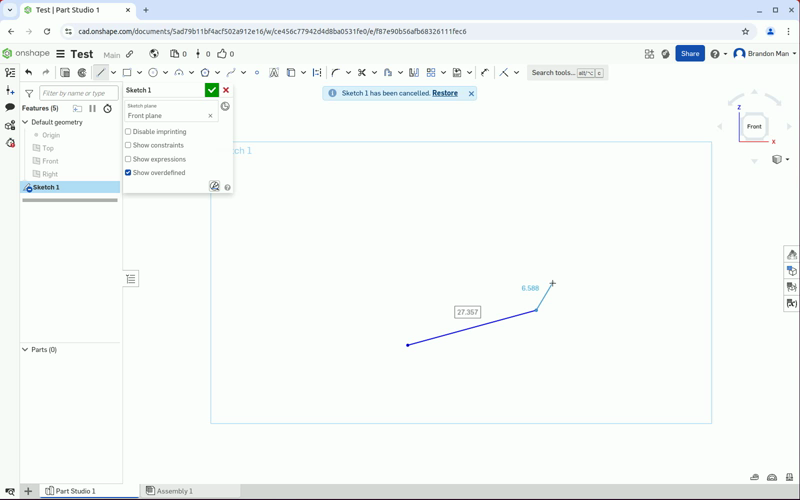
click(552, 282)
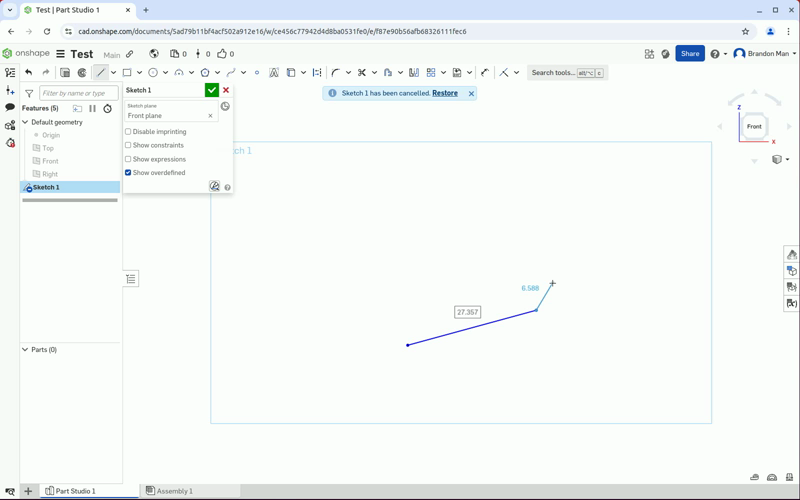
key_up(shift)
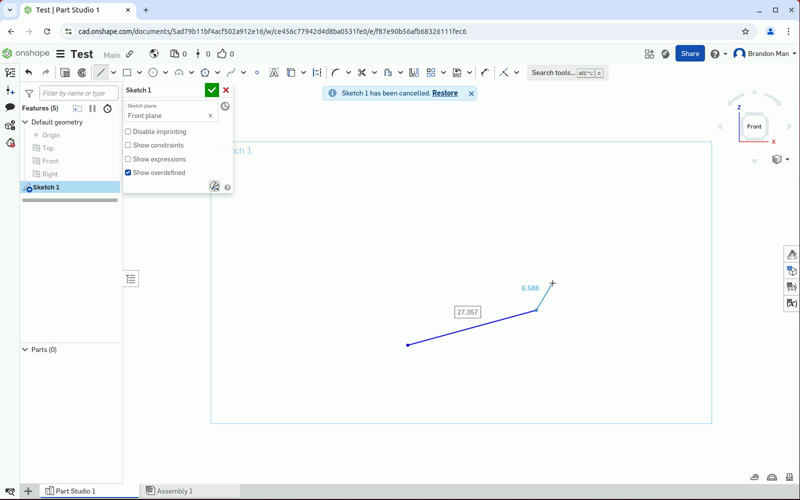
key_down(shift)
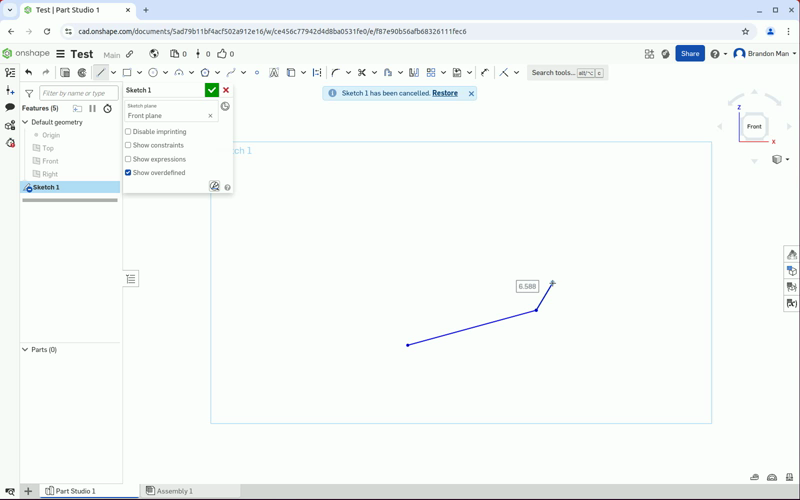
mouse_move(582, 282)
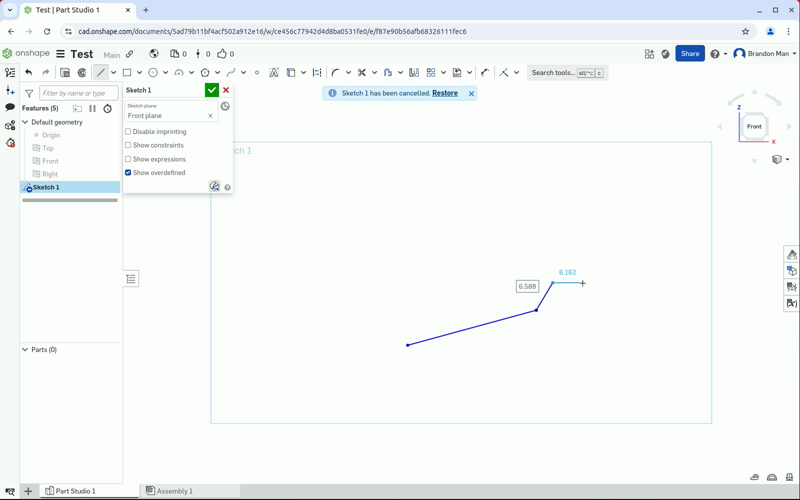
mouse_move(537, 244)
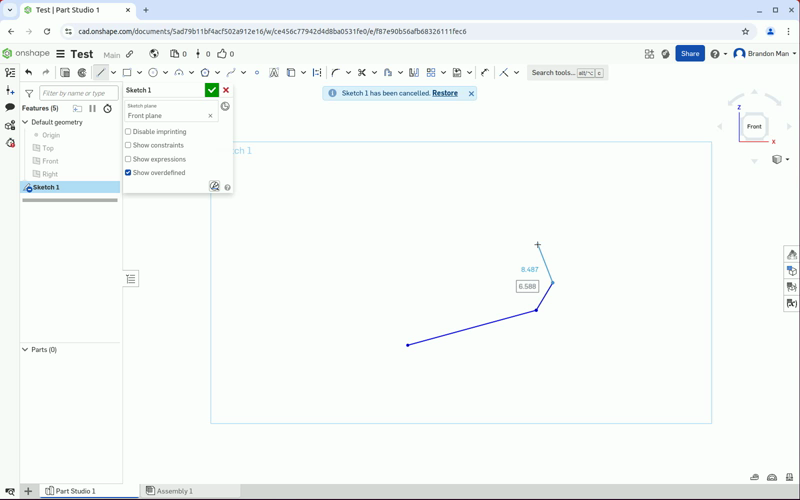
click(537, 244)
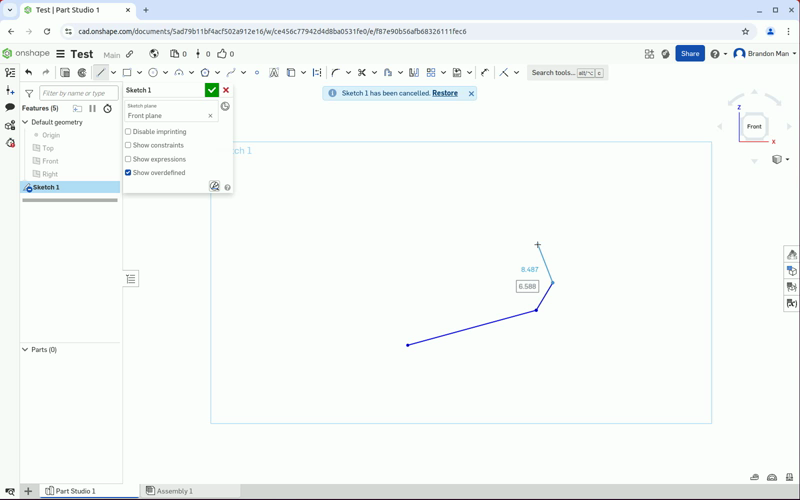
key_up(shift)
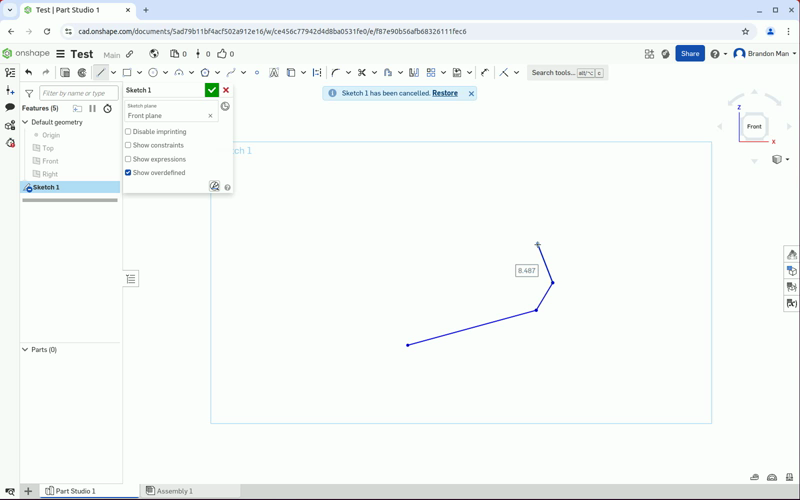
key_down(shift)
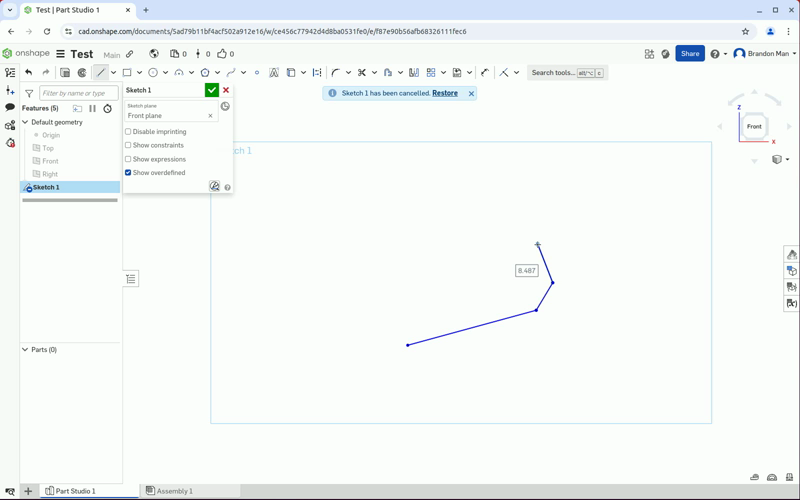
mouse_move(567, 244)
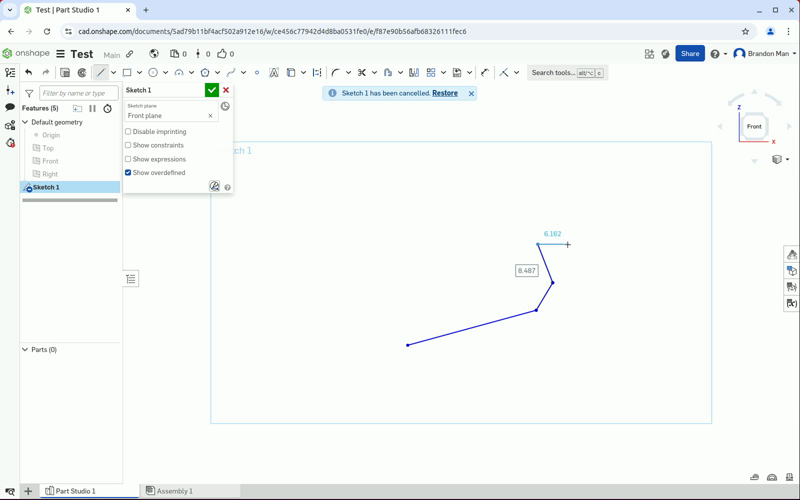
mouse_move(486, 244)
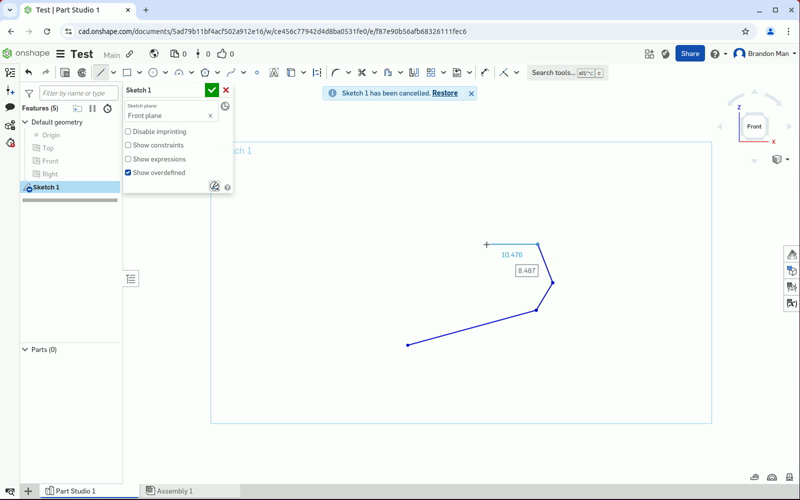
click(486, 244)
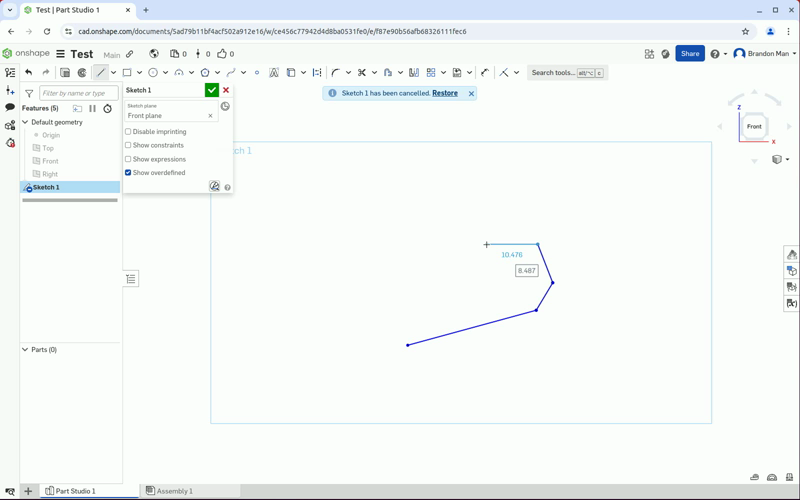
key_up(shift)
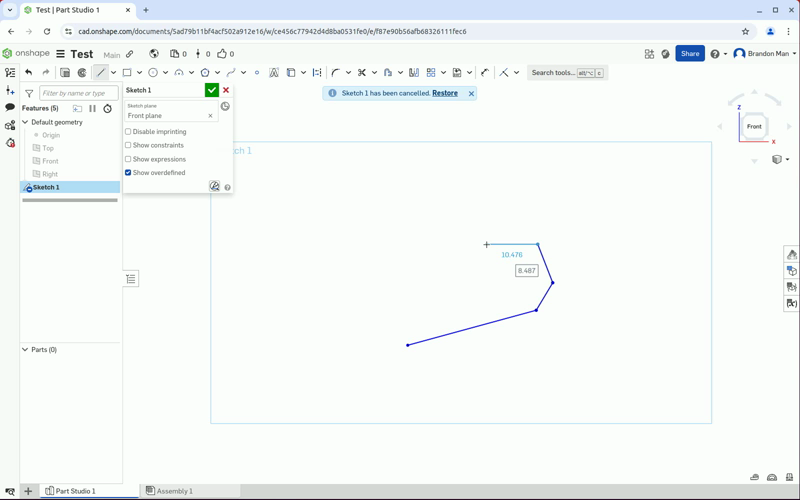
key_down(shift)
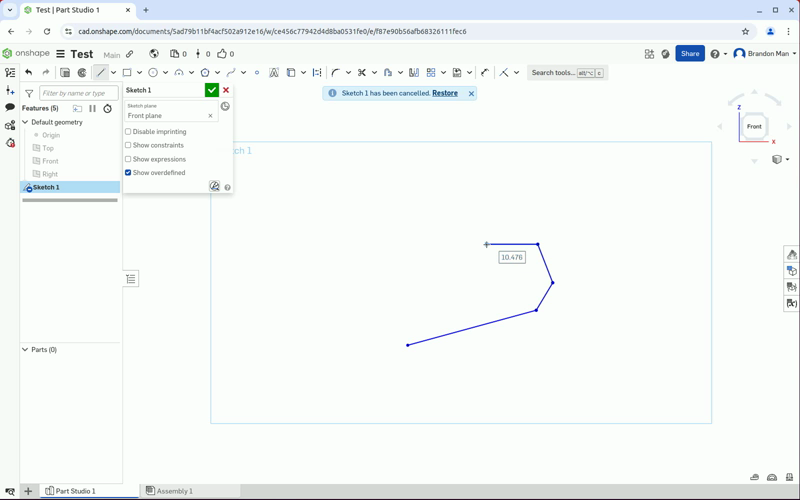
mouse_move(516, 244)
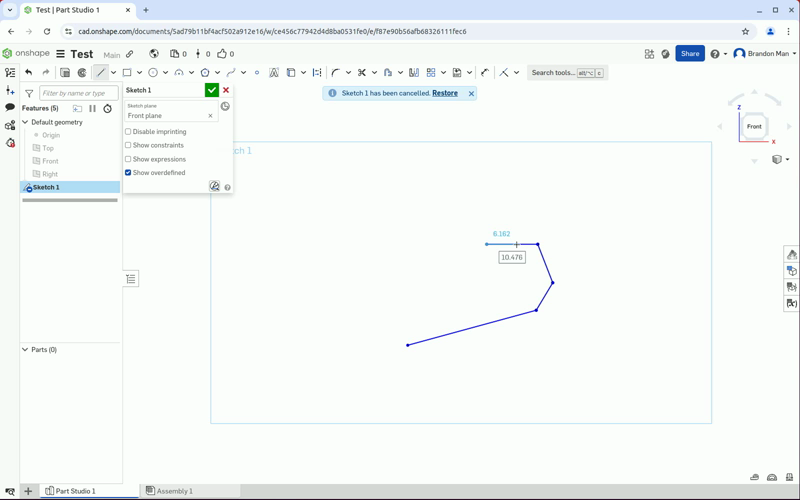
mouse_move(461, 282)
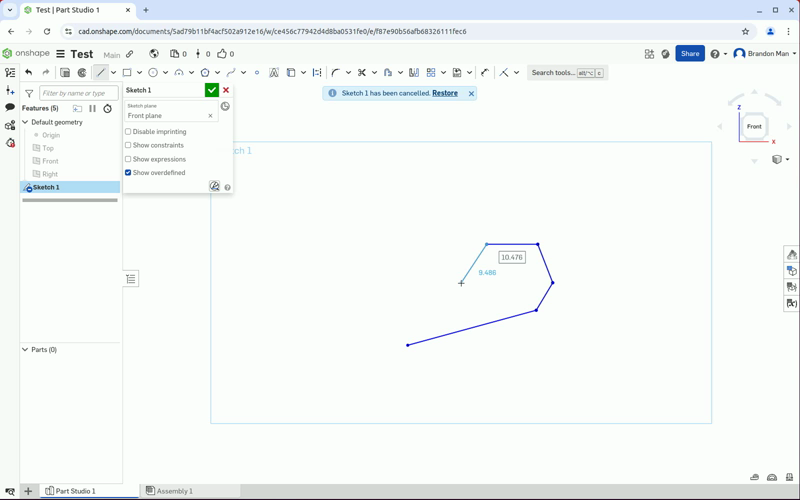
click(461, 282)
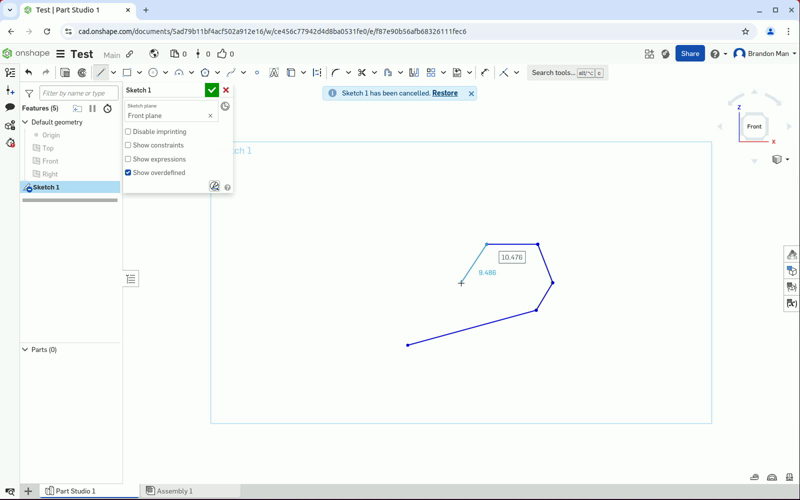
key_up(shift)
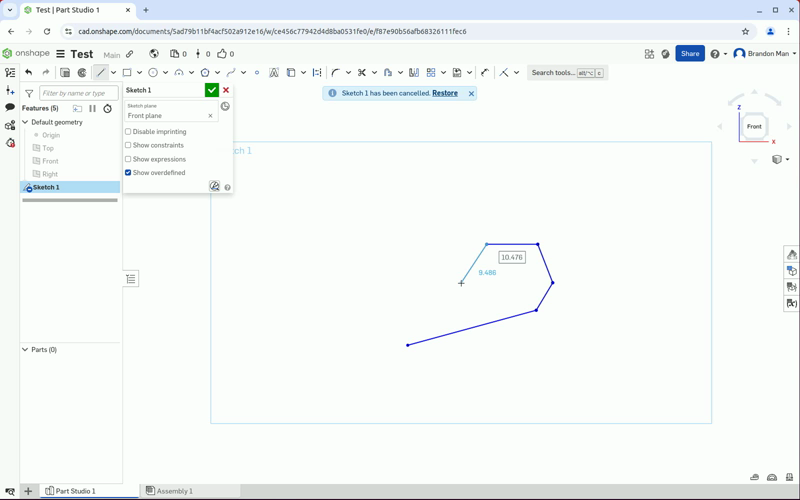
key_down(shift)
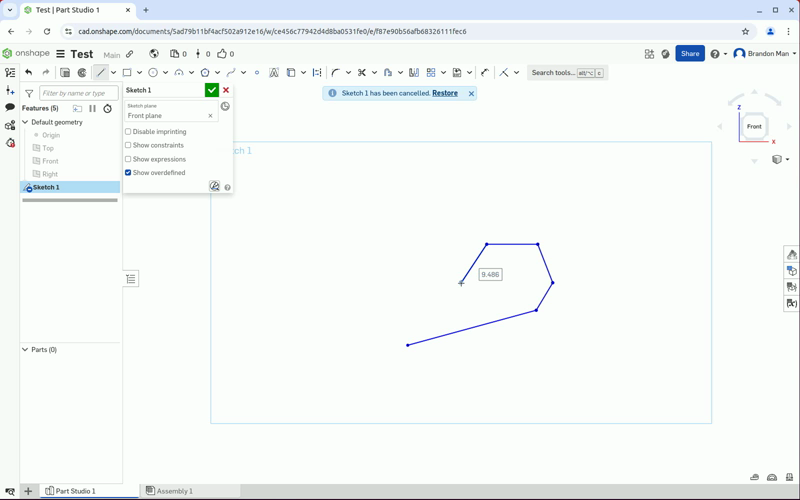
mouse_move(407, 170)
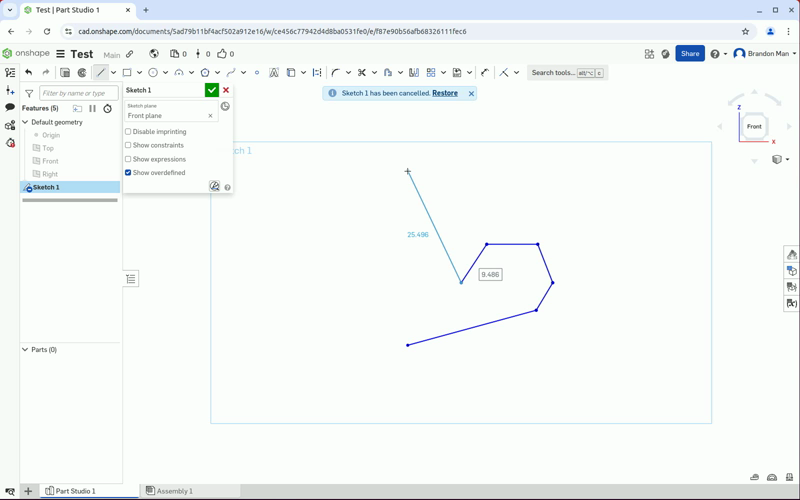
click(407, 170)
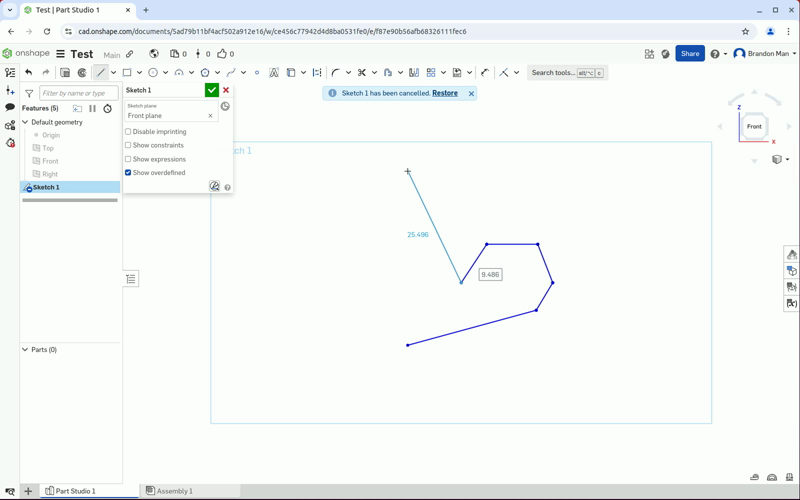
key_up(shift)
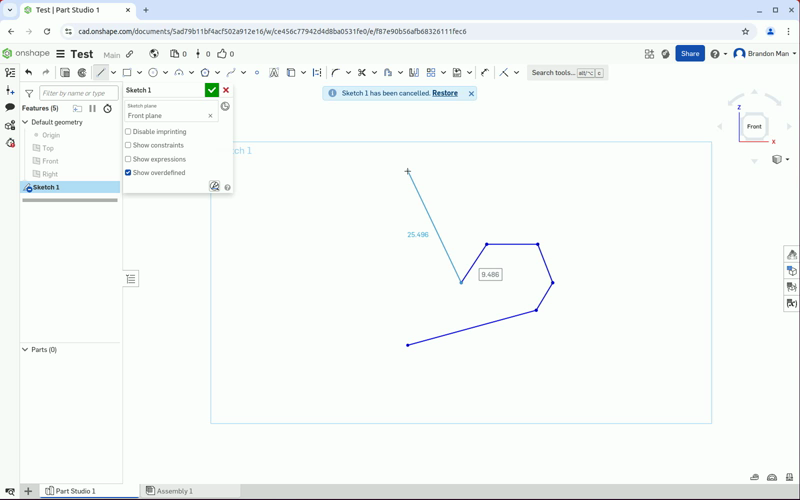
key_down(shift)
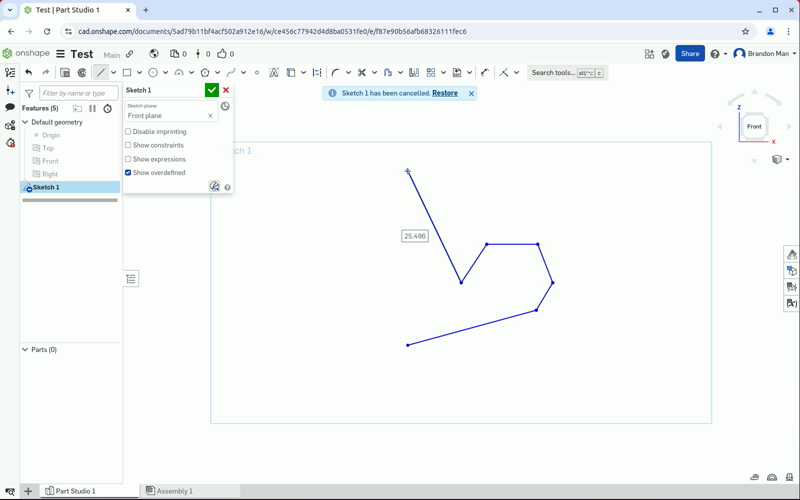
mouse_move(407, 345)
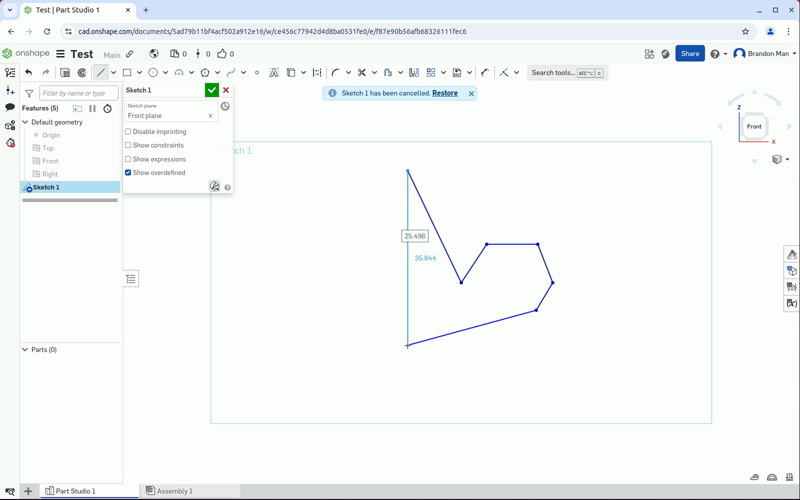
key_up(shift)
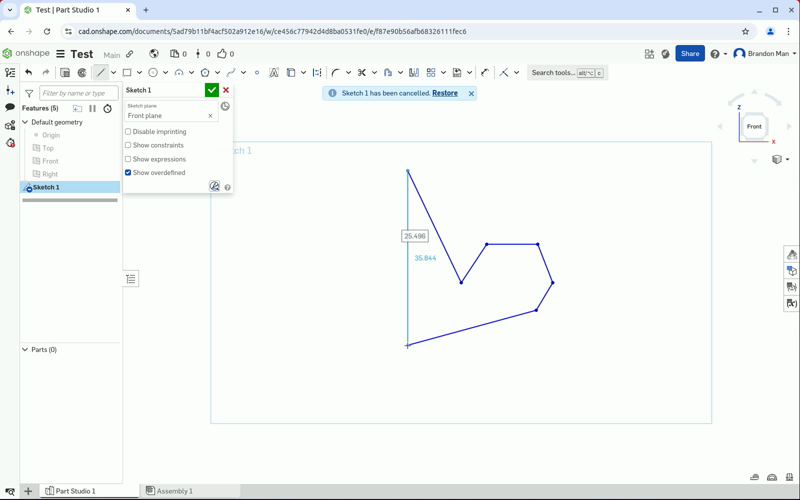
click(407, 345)
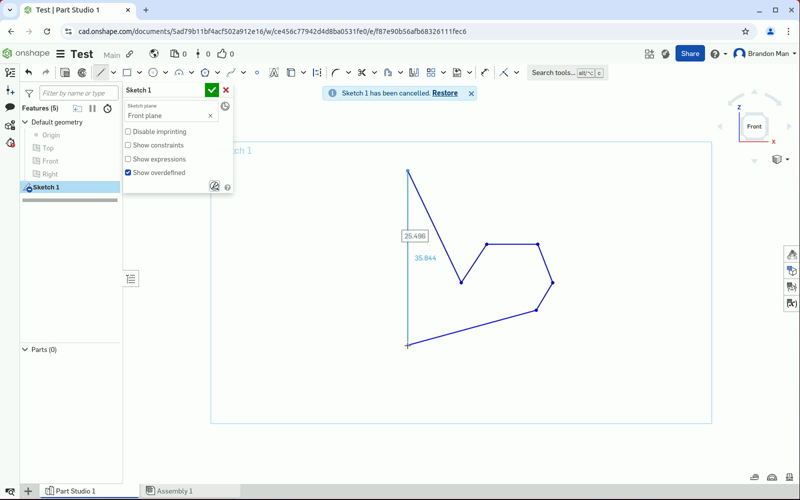
key(esc)
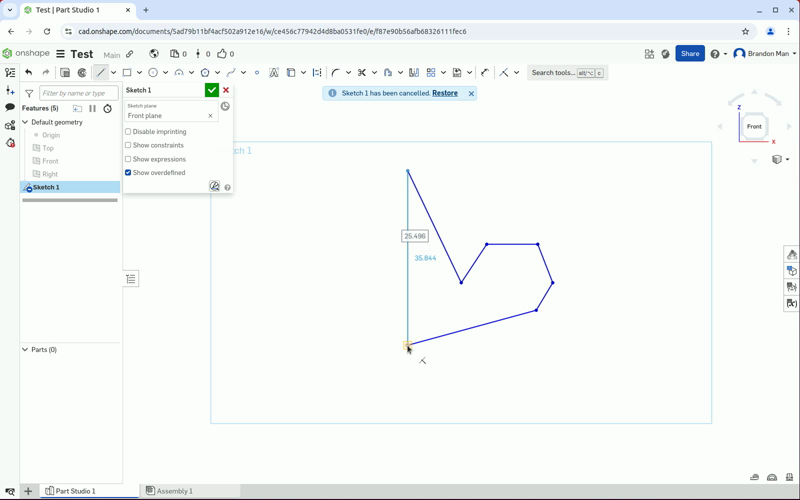
mouse_move(506, 257)
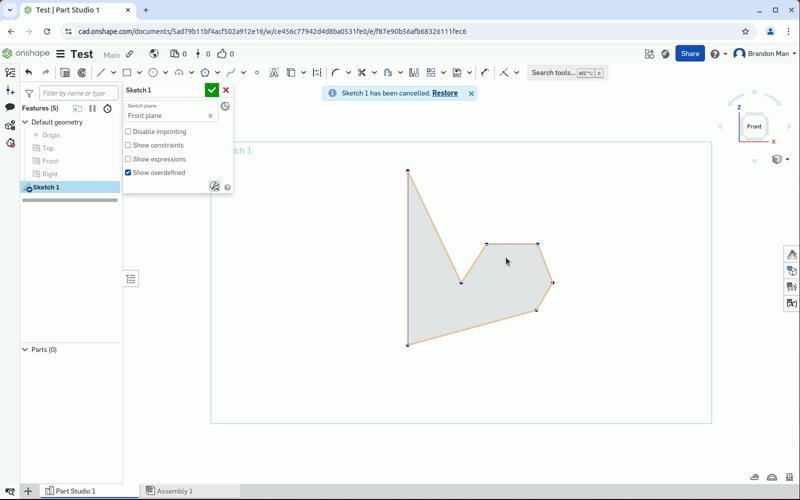
click(506, 257)
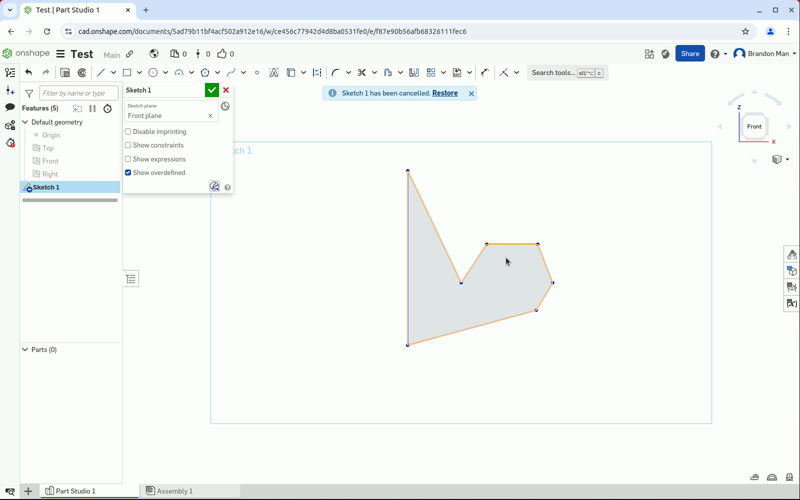
mouse_move(73, 352)
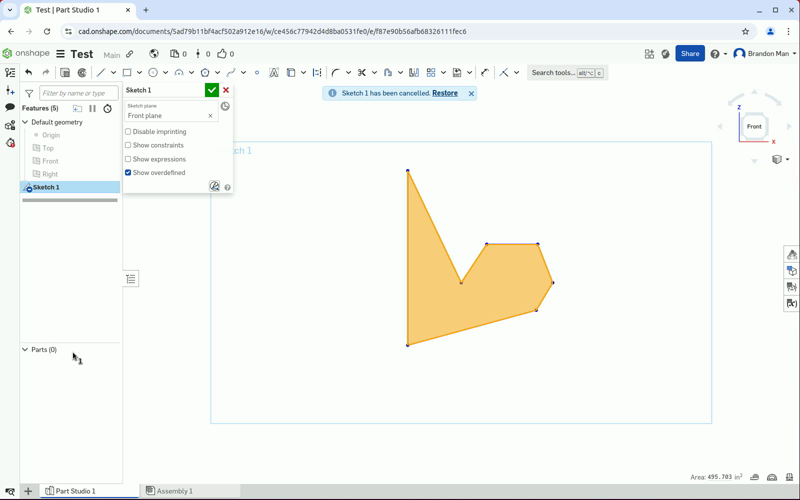
key(shift+y)
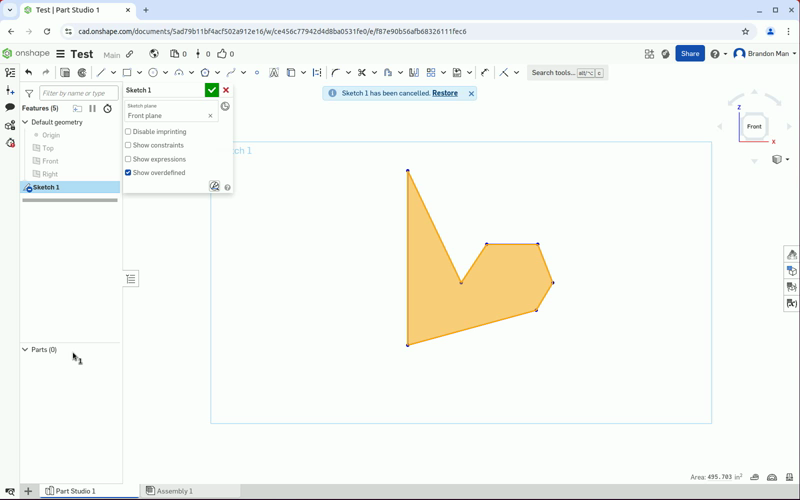
key(shift+e)
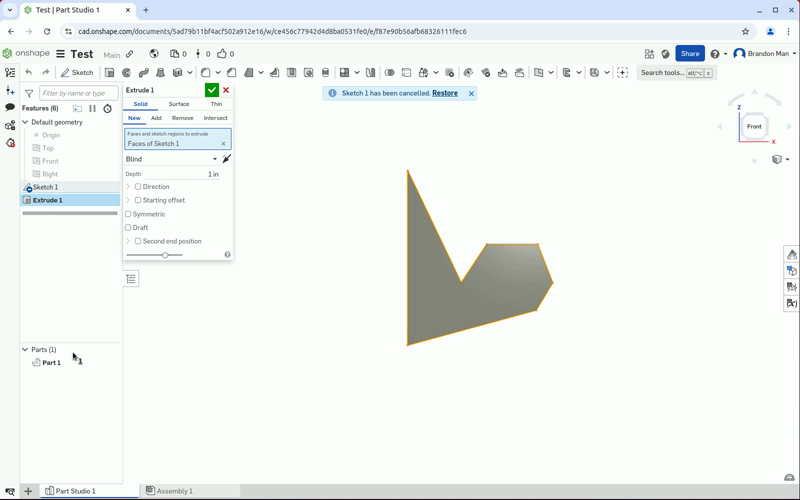
mouse_move(143, 106)
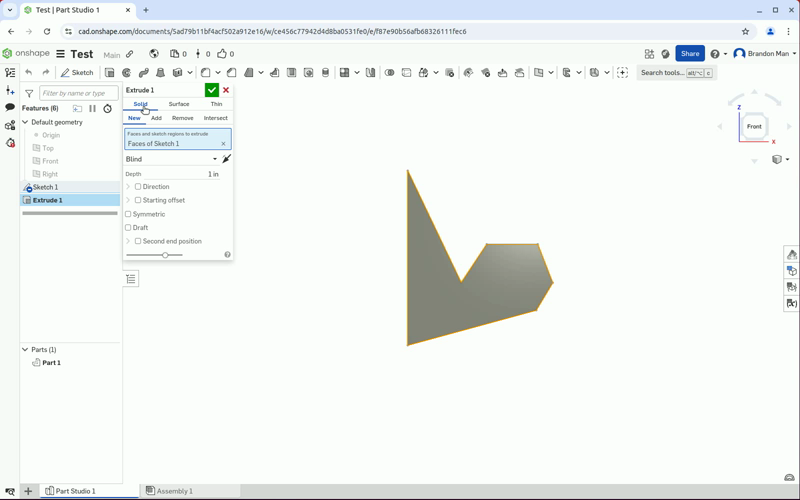
click(143, 106)
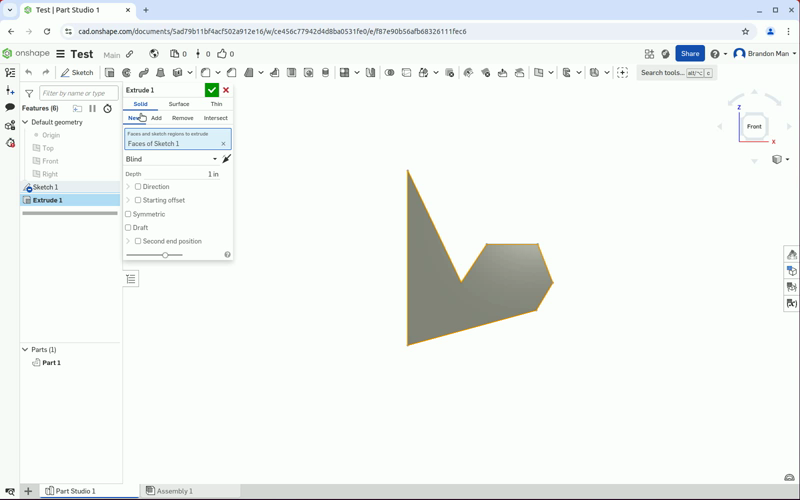
mouse_move(137, 120)
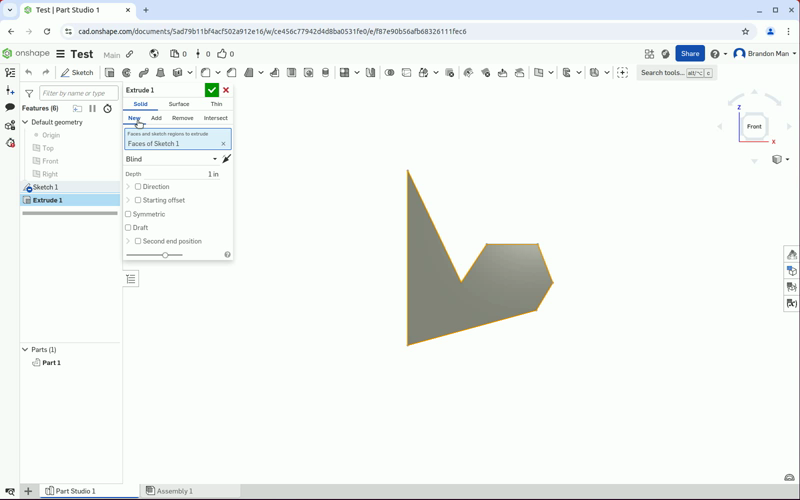
click(137, 120)
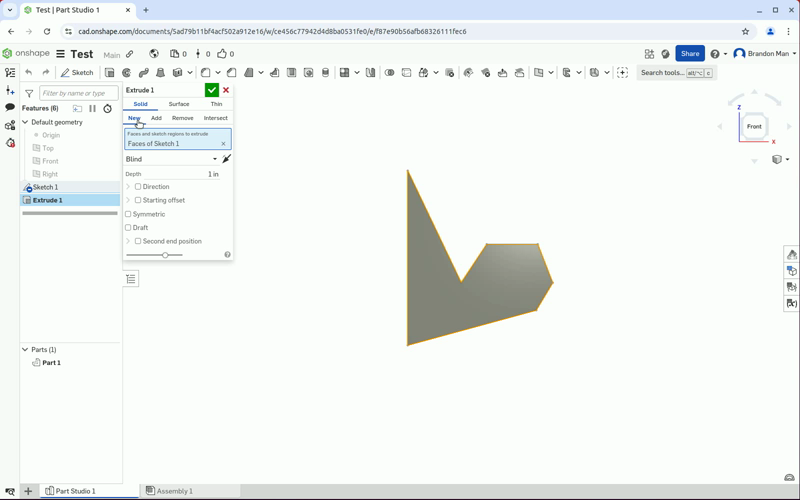
key(tab, 4)
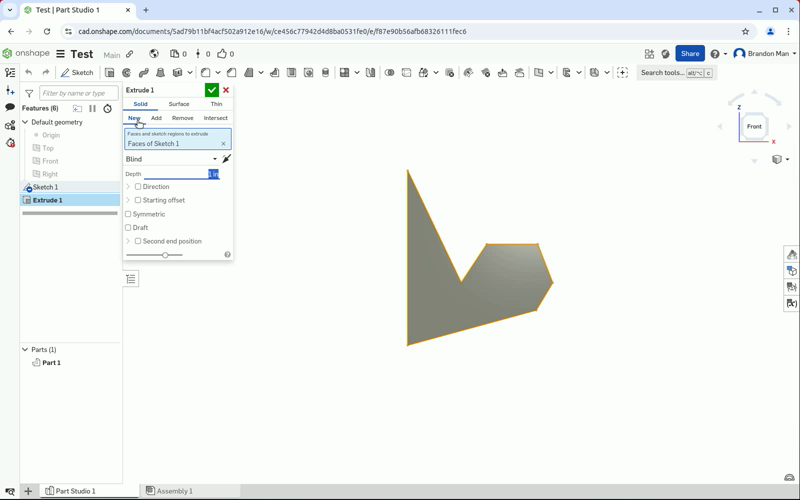
text(8.425)
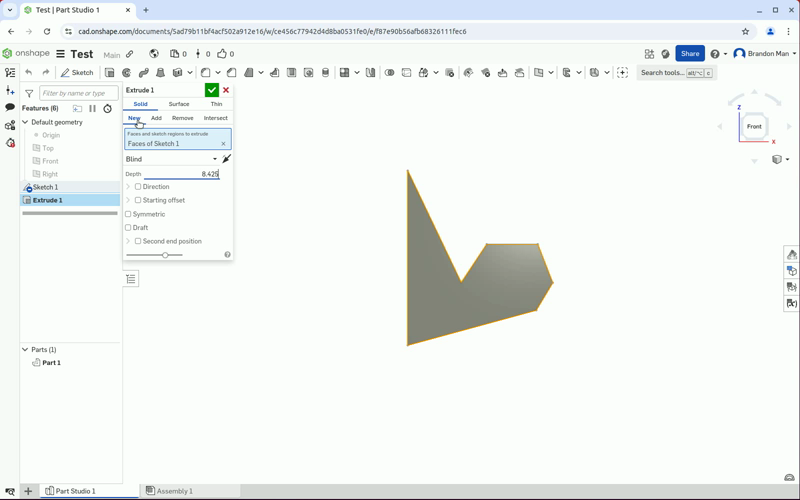
key(tab, 3)
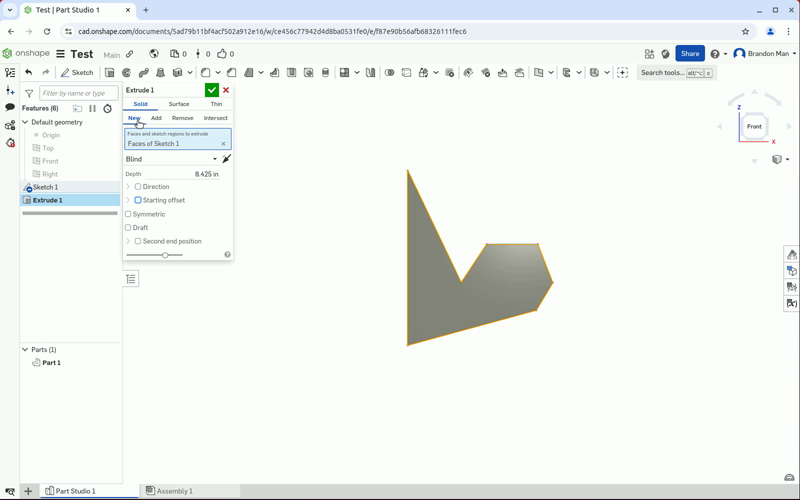
key(tab, 2)
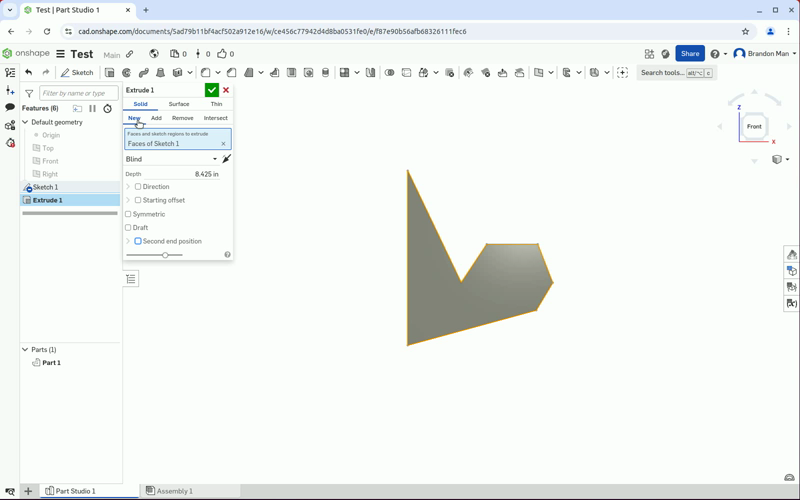
key(space)
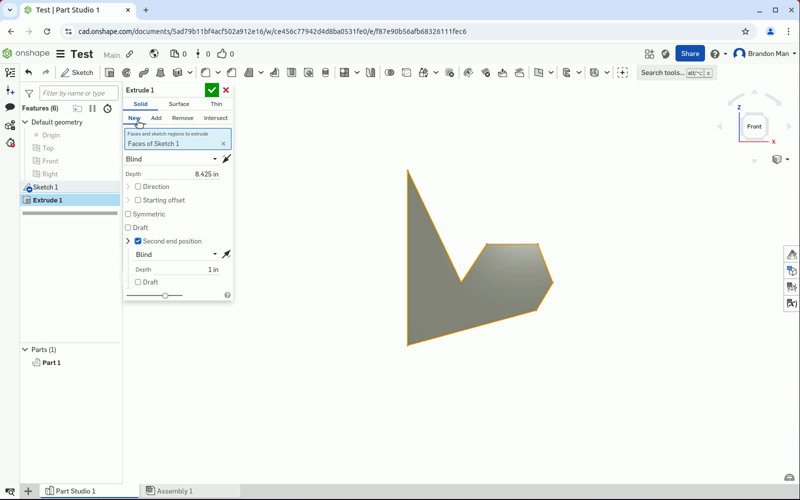
key(tab, 3)
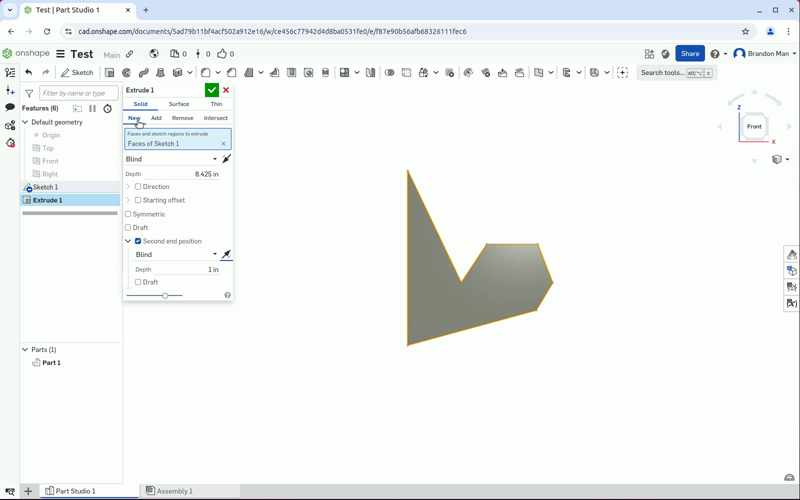
text(6.499)
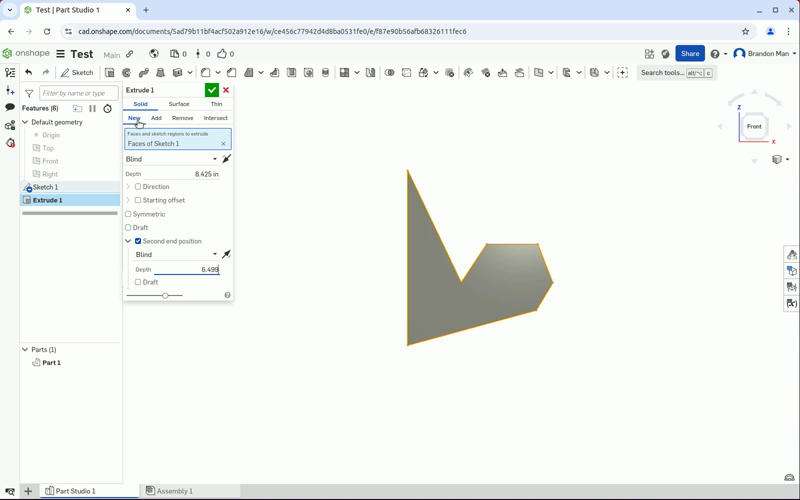
key(enter)
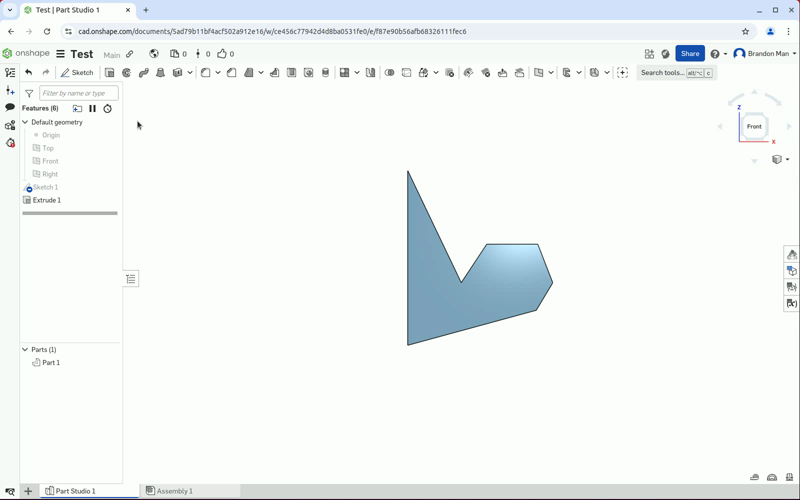
key(shift+h)
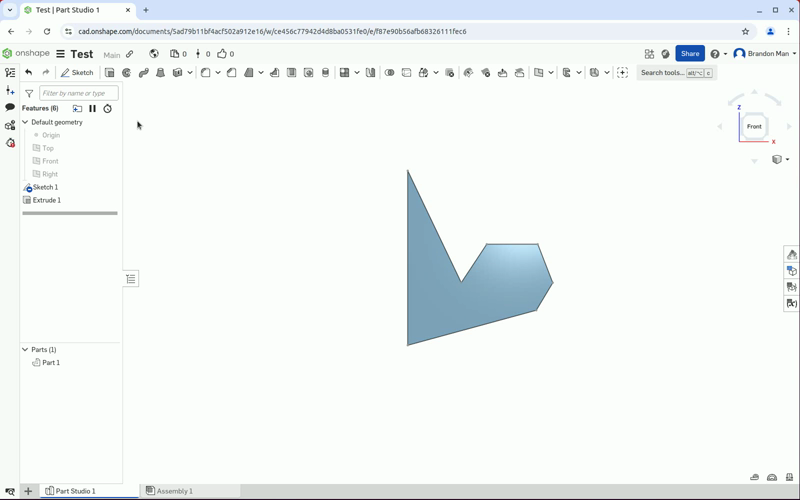
key(shift+h)
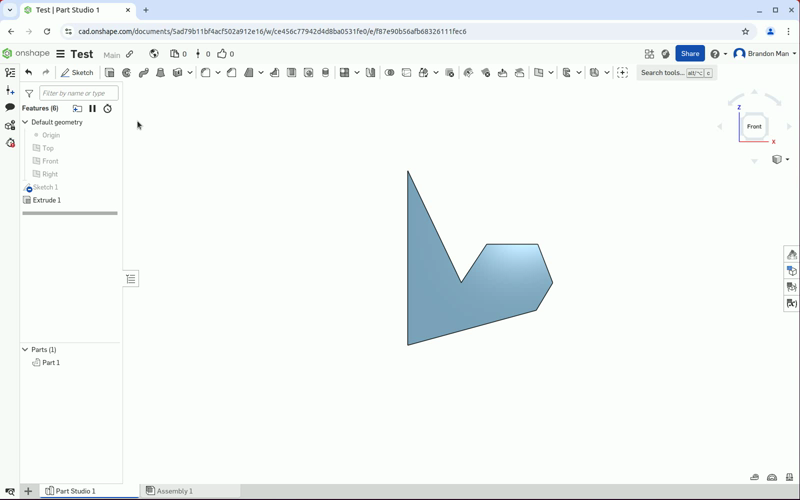
mouse_move(73, 189)
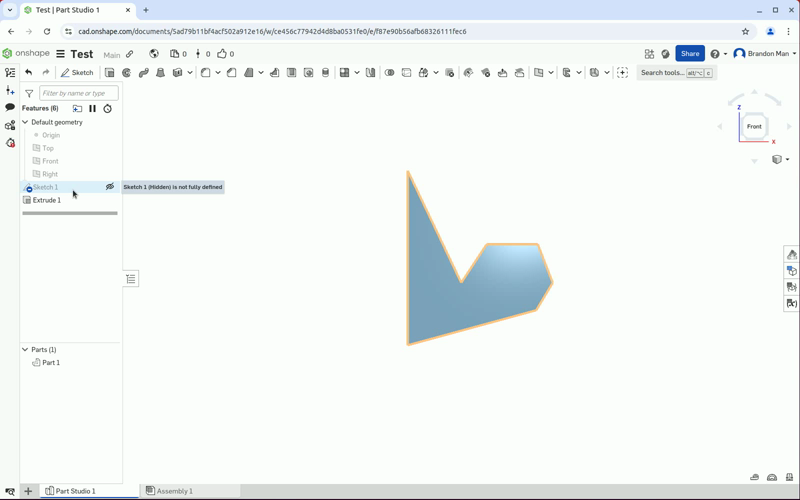
click(73, 189)
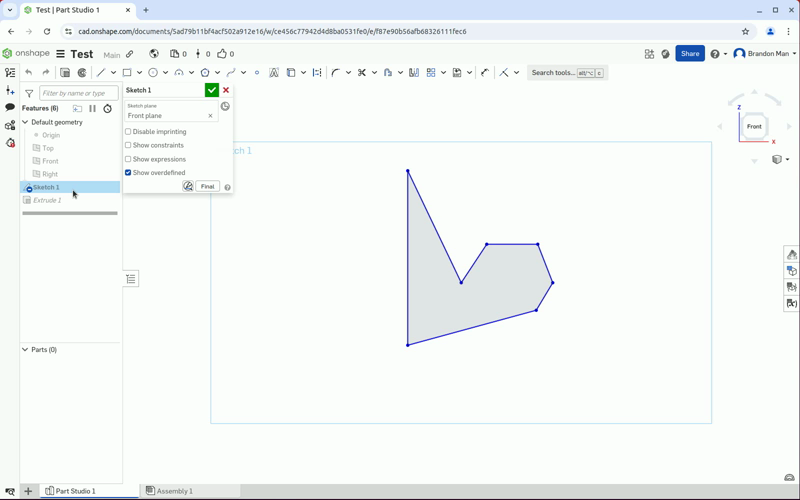
mouse_move(229, 92)
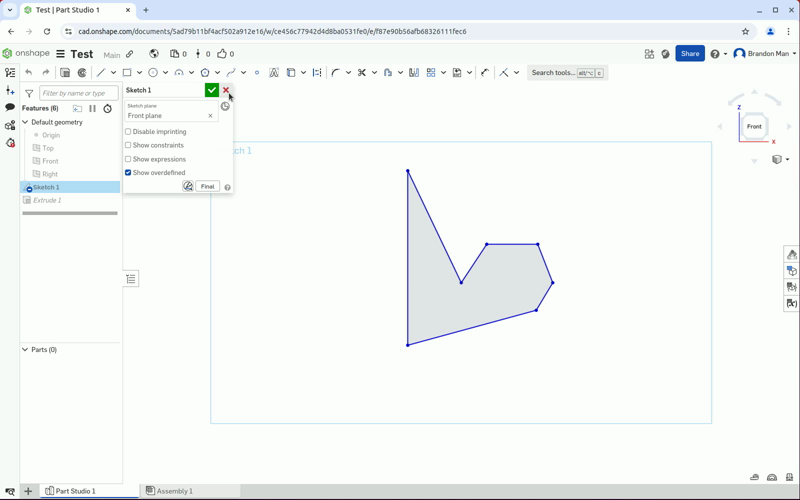
click(229, 92)
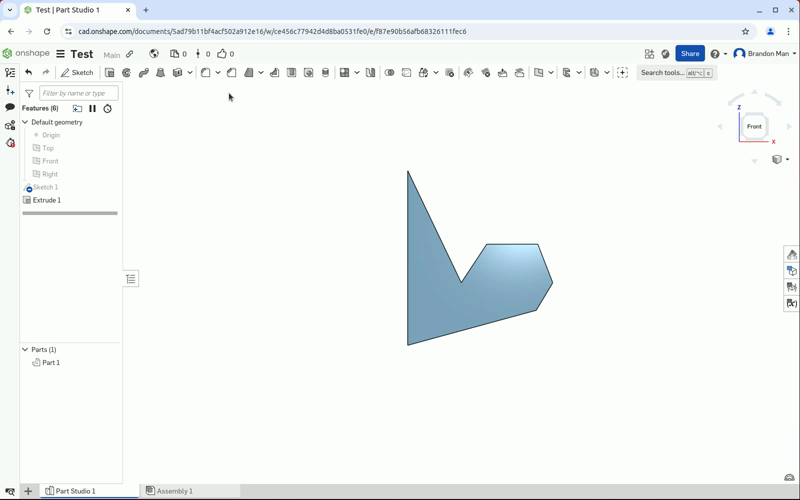
mouse_move(73, 352)
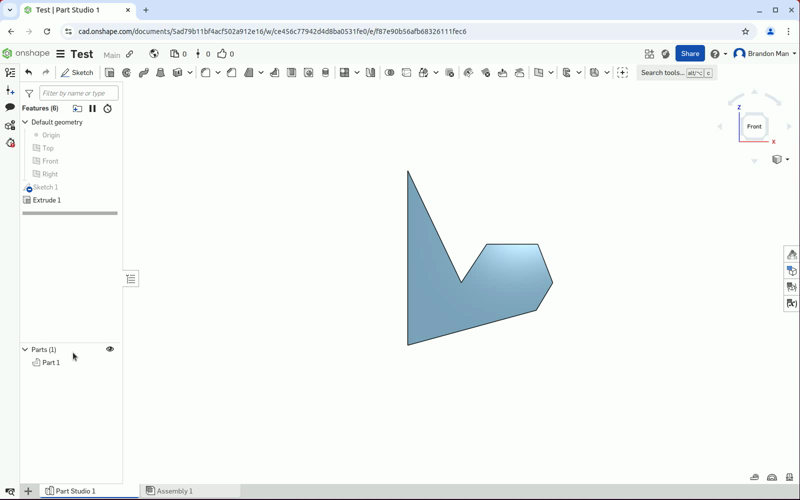
key(y)
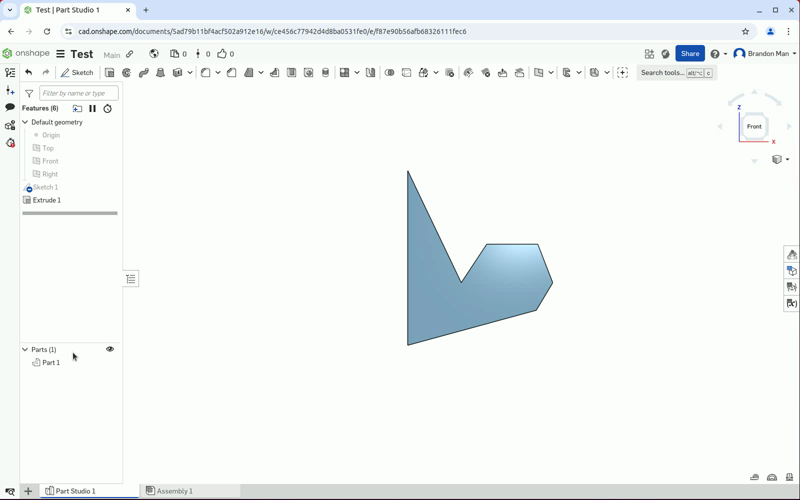
key(shift+p)
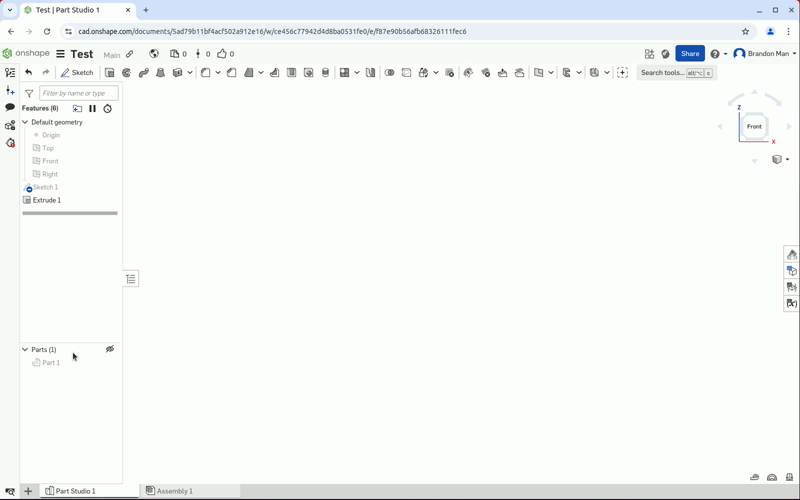
key(space)
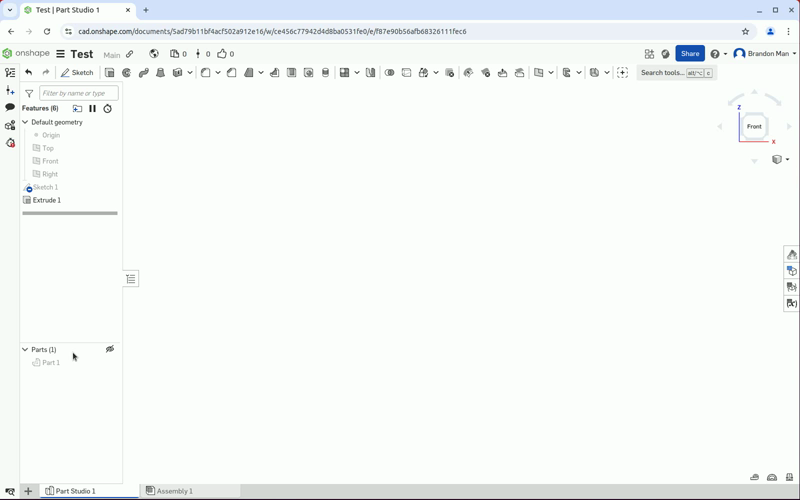
key_down(shift)
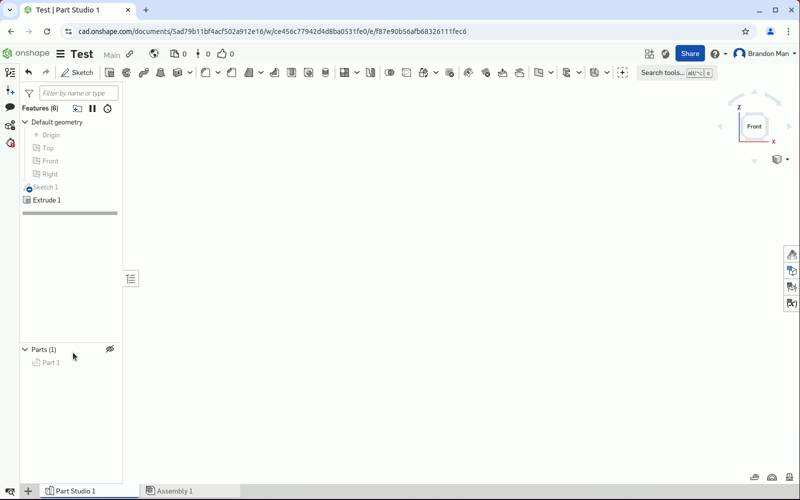
key(left)
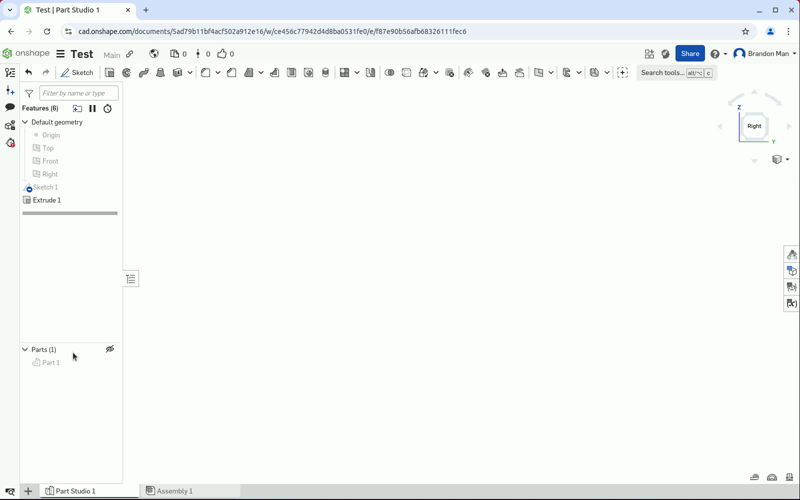
key_up(shift)
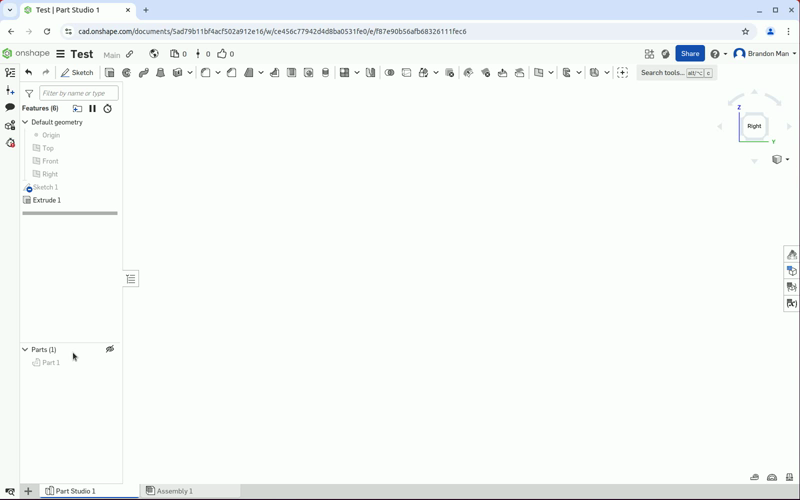
mouse_move(73, 352)
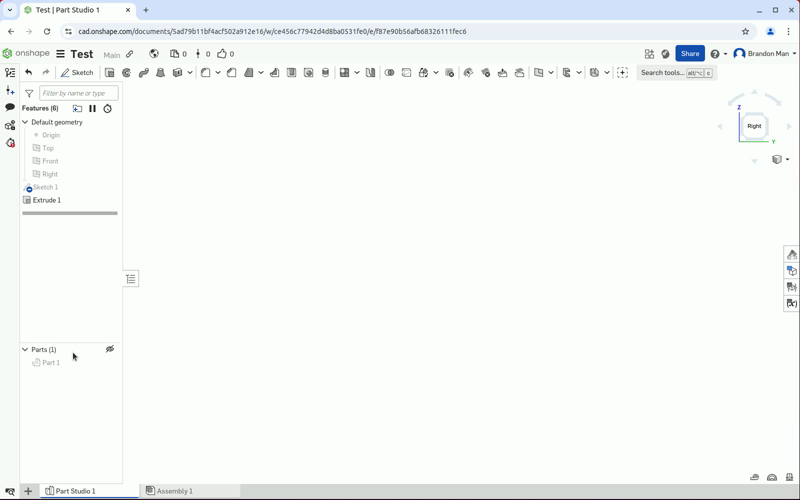
key(shift+y)
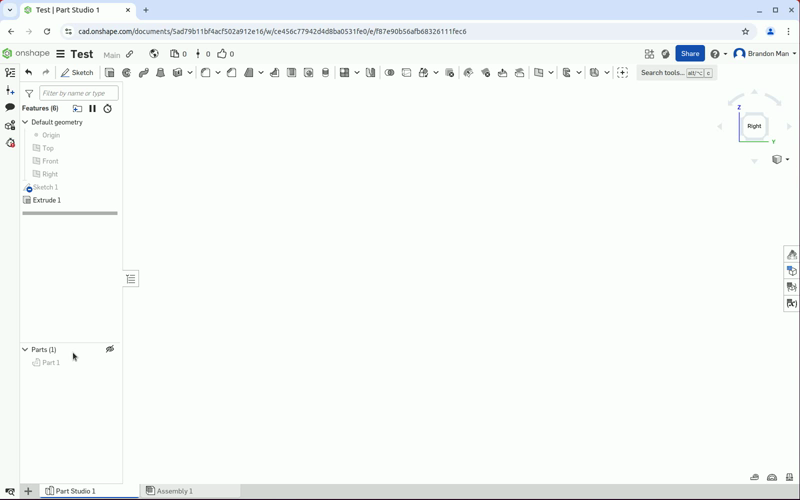
key(shift+s)
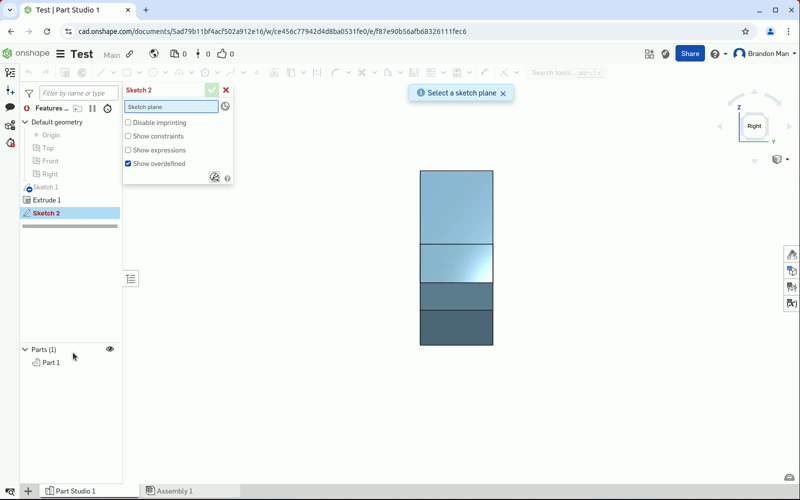
mouse_move(73, 176)
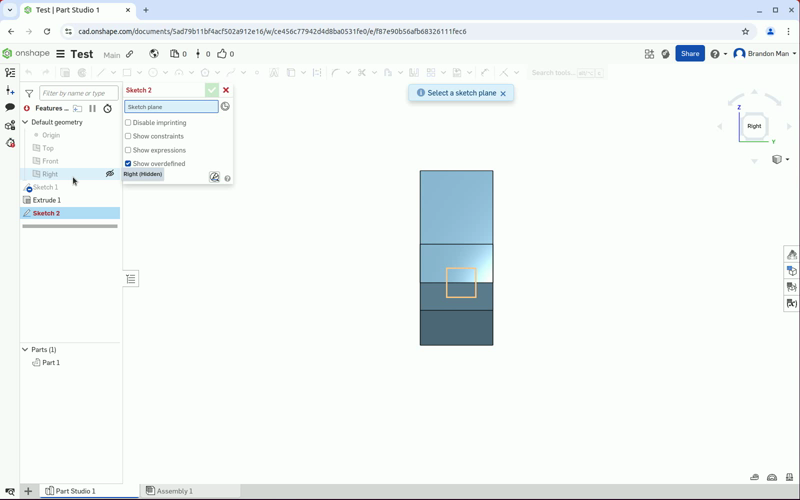
click(73, 176)
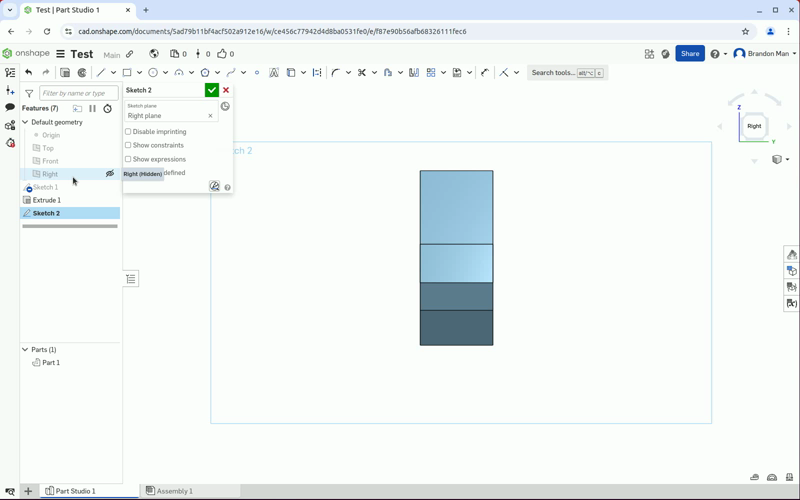
mouse_move(73, 352)
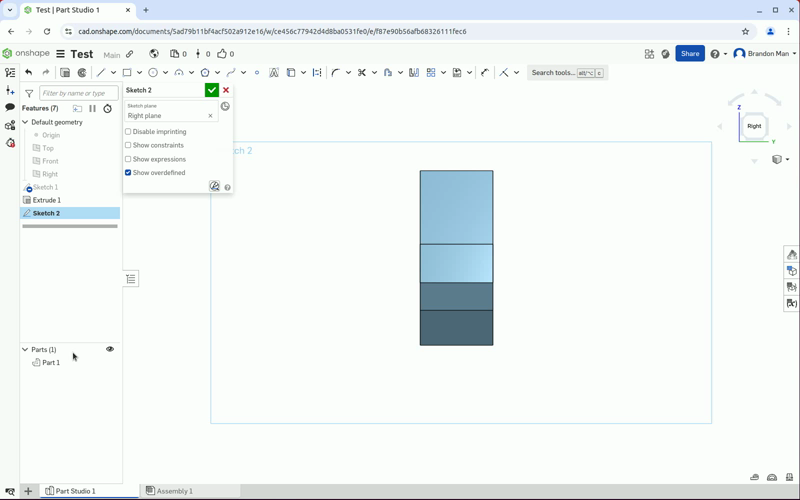
key(y)
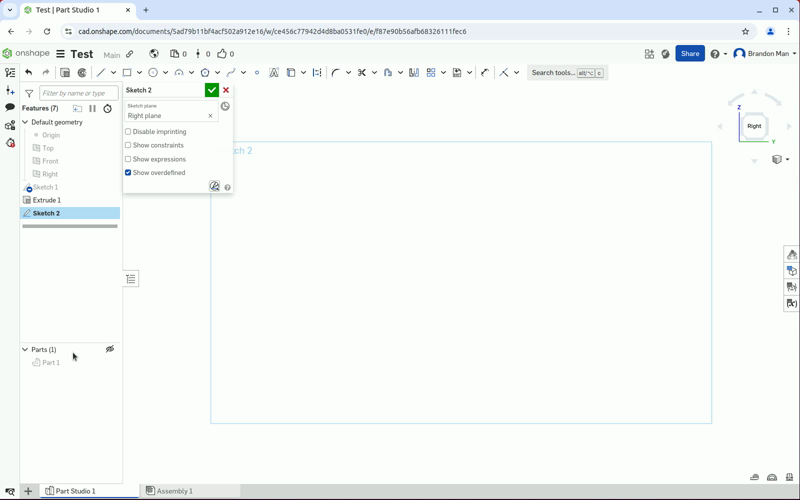
key(c)
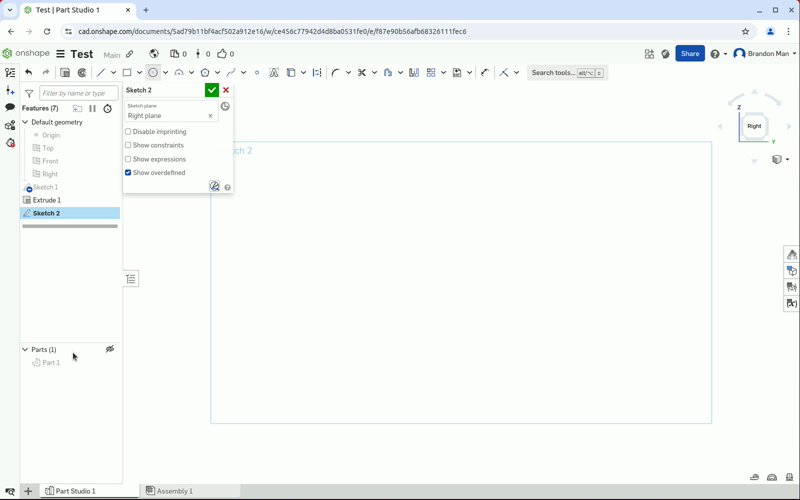
key_down(shift)
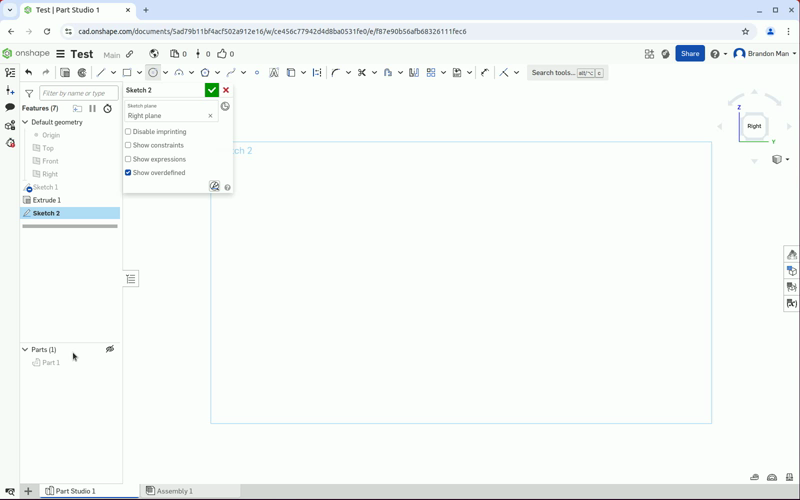
mouse_move(460, 216)
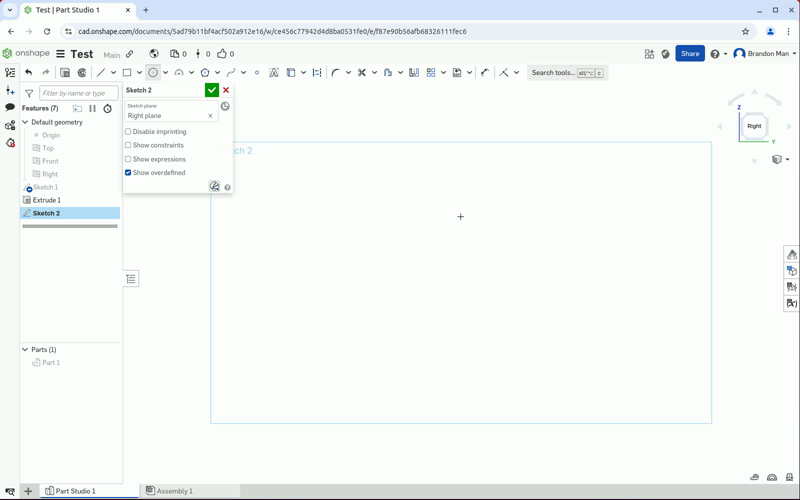
click(460, 216)
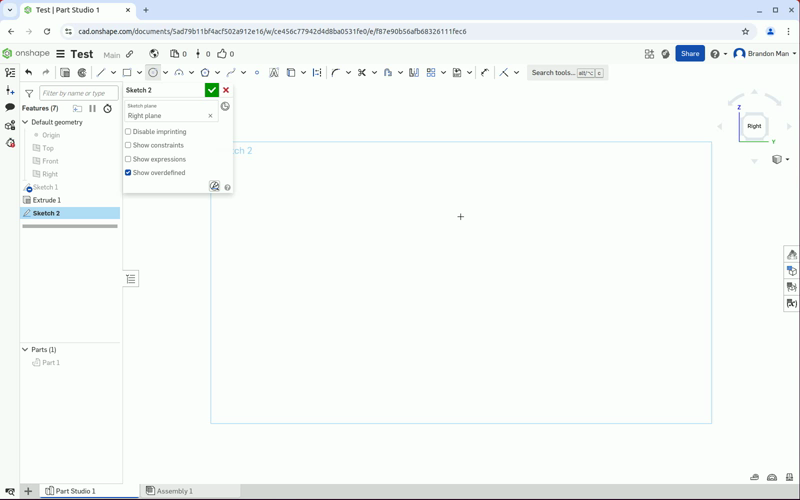
key_up(shift)
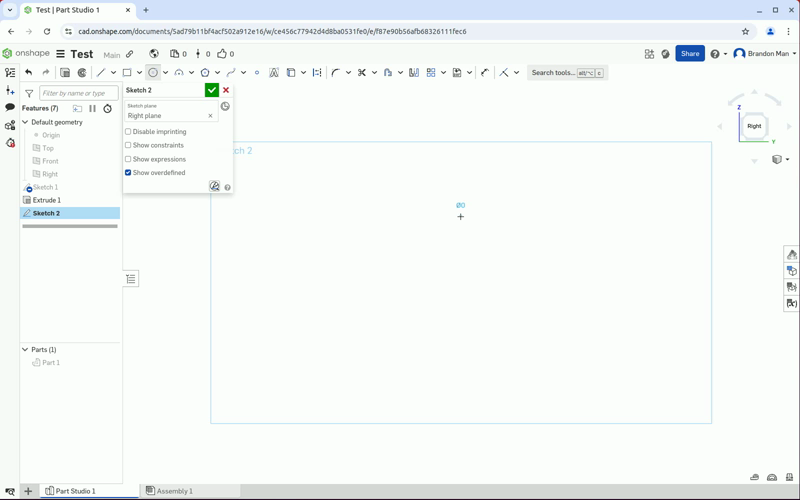
mouse_move(485, 216)
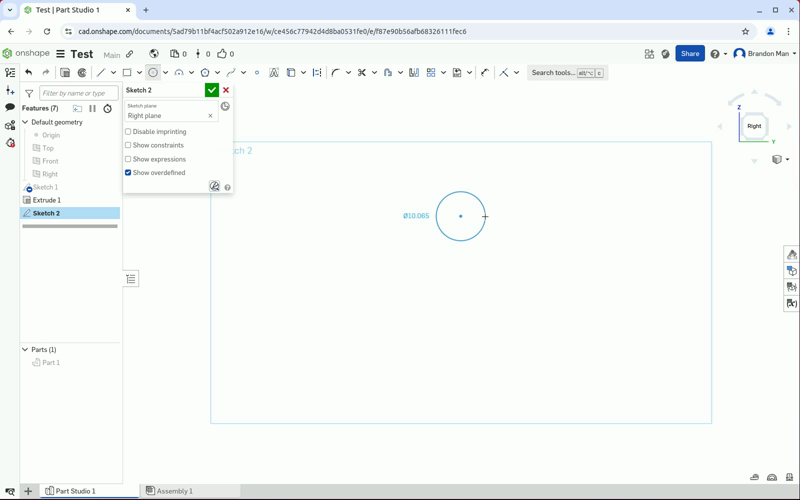
click(485, 216)
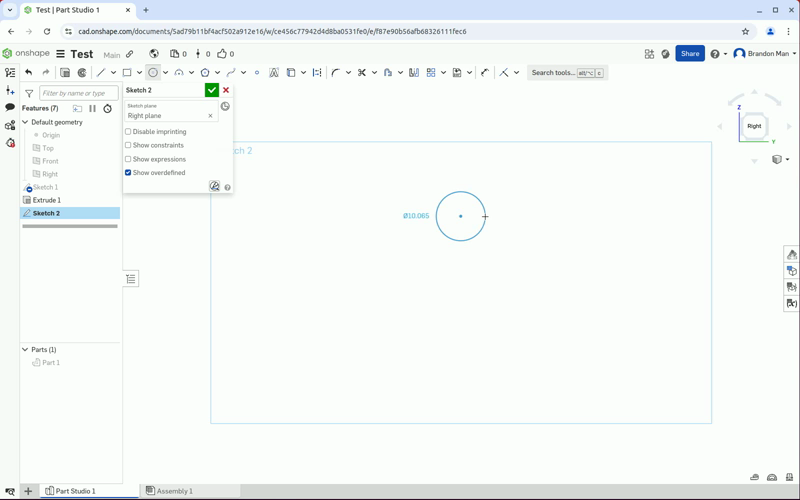
key(esc)
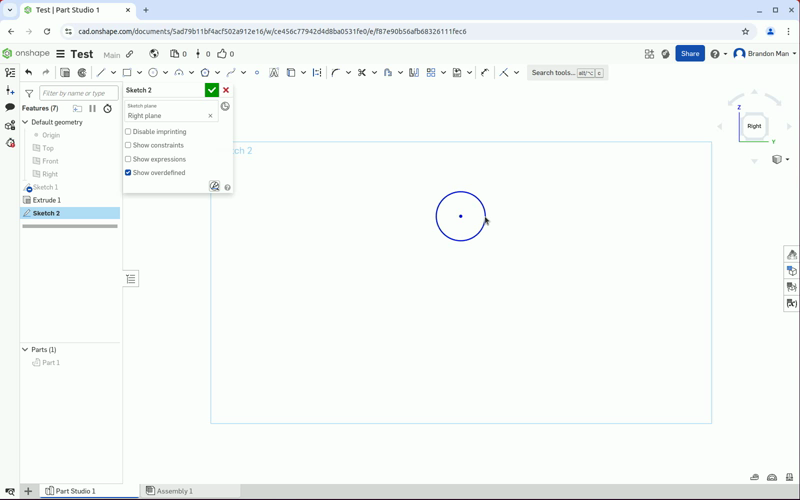
mouse_move(474, 199)
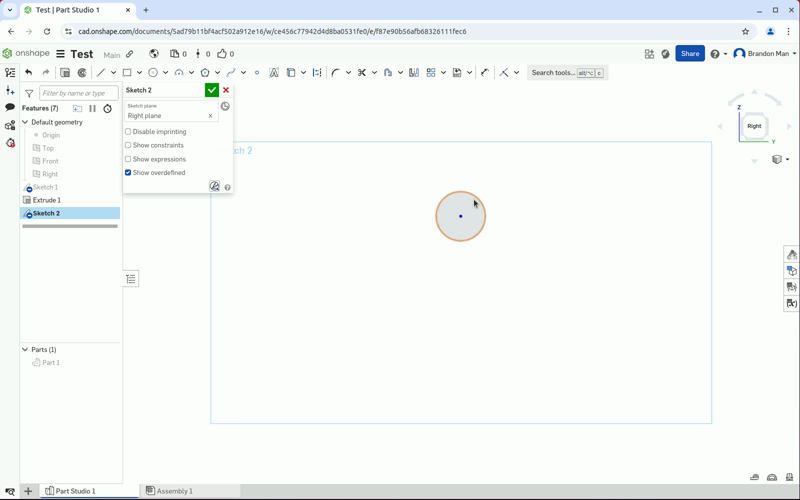
click(474, 199)
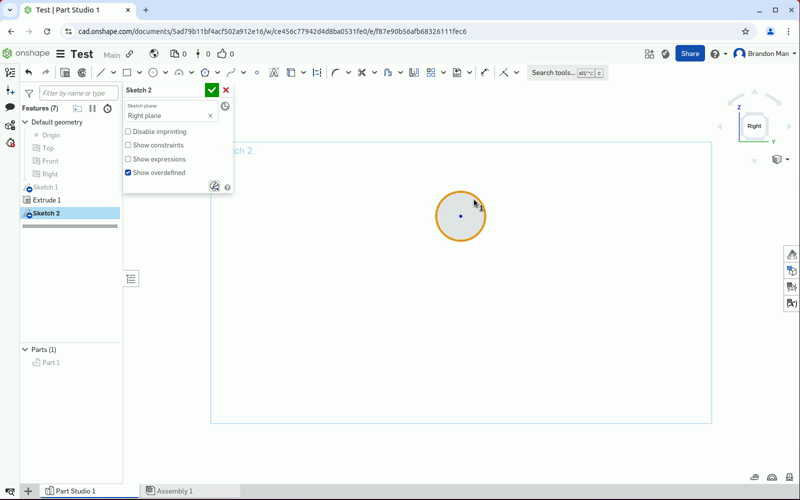
mouse_move(73, 352)
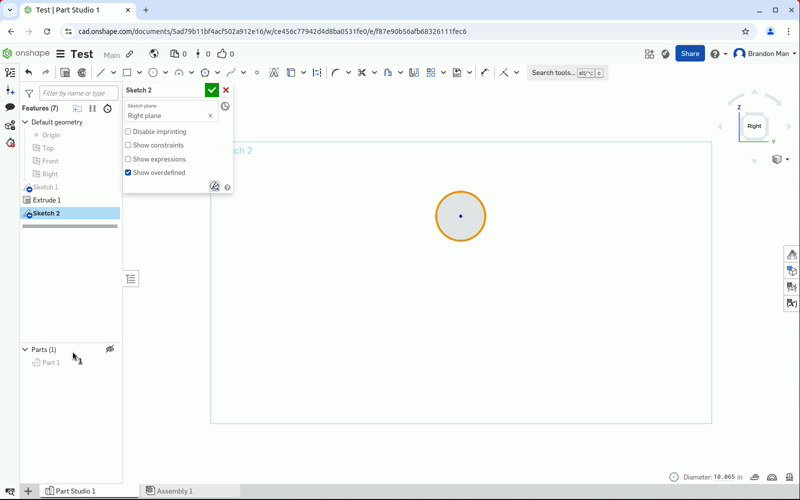
key(shift+y)
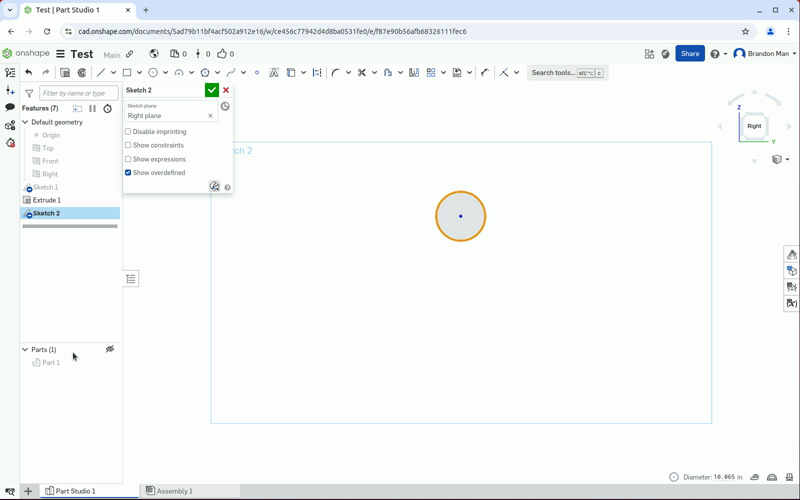
key(shift+e)
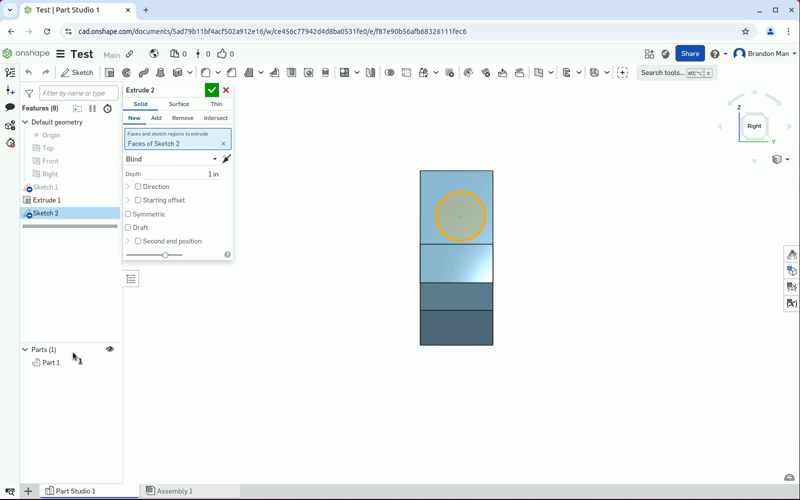
mouse_move(143, 106)
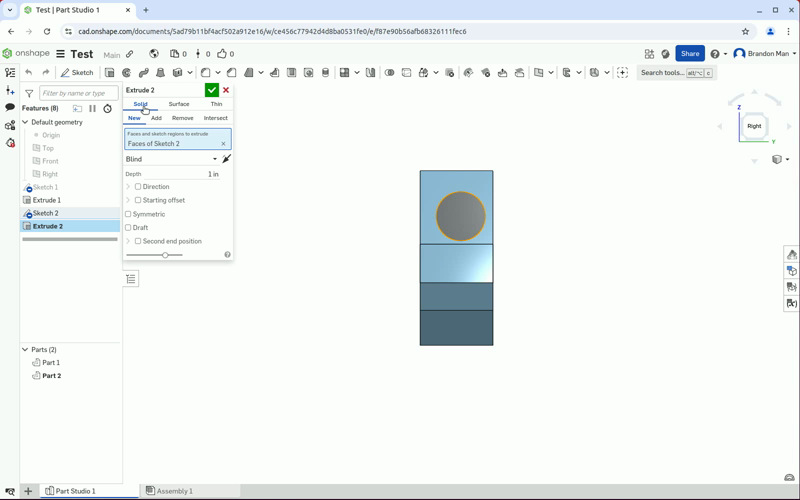
click(143, 106)
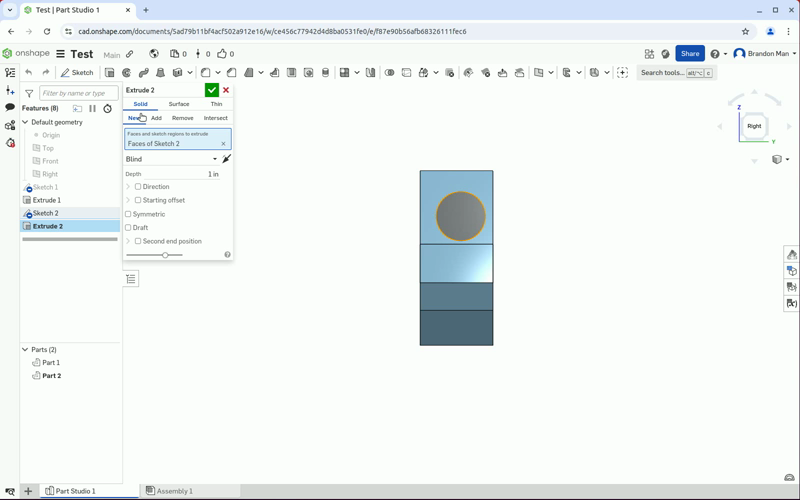
mouse_move(137, 120)
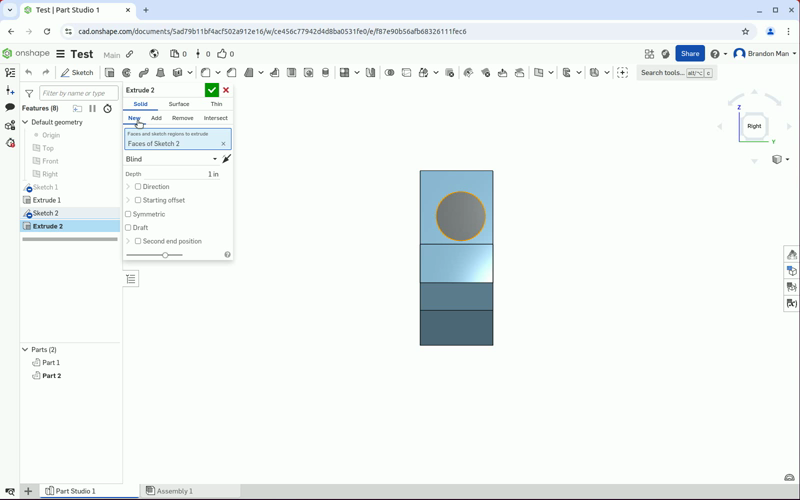
click(137, 120)
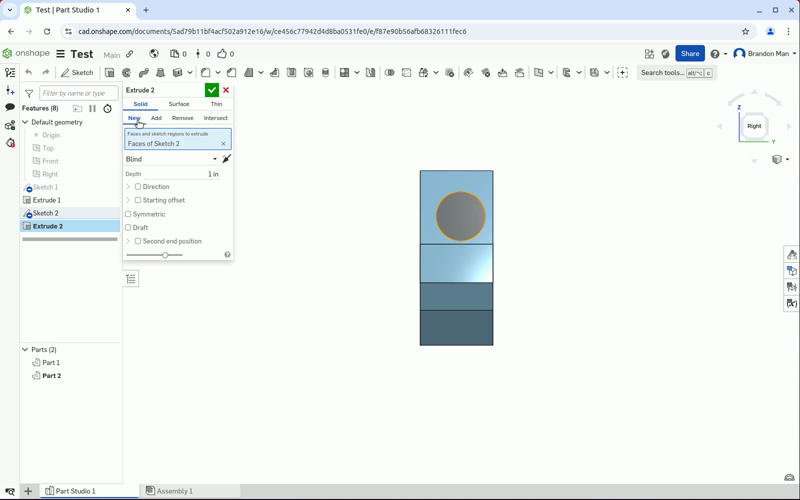
key(tab, 4)
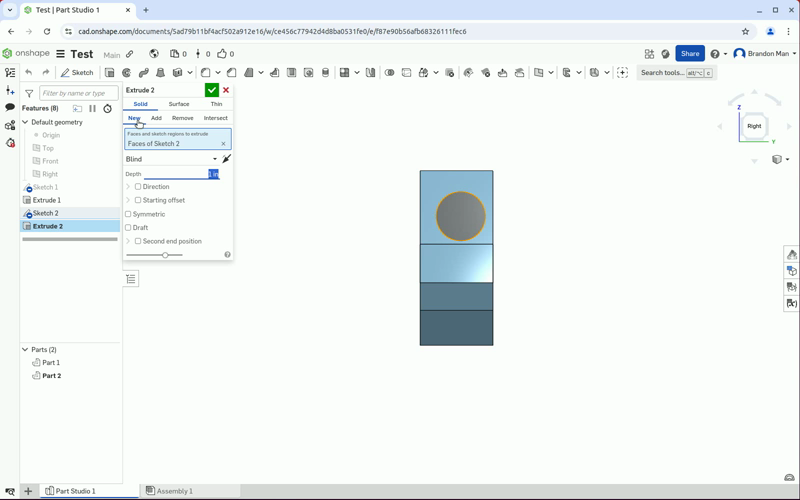
text(6.499)
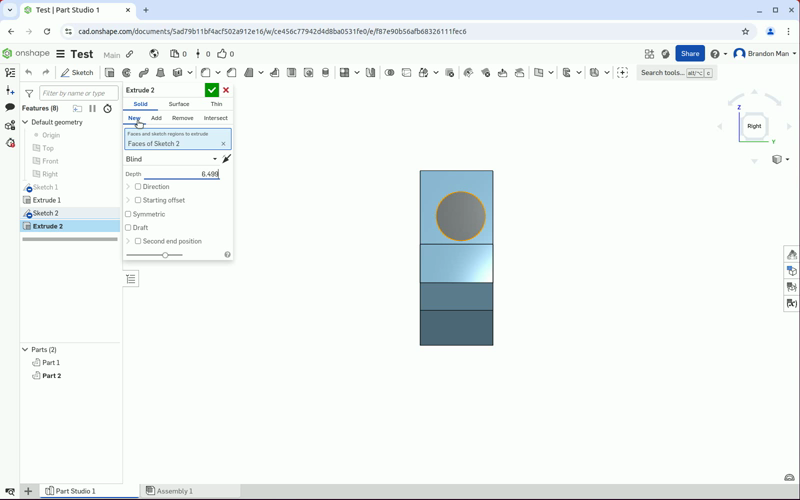
key(tab, 3)
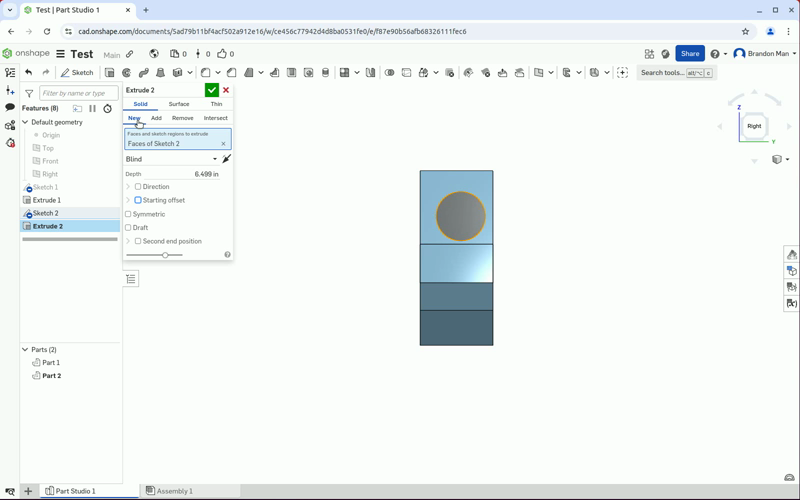
key(tab, 2)
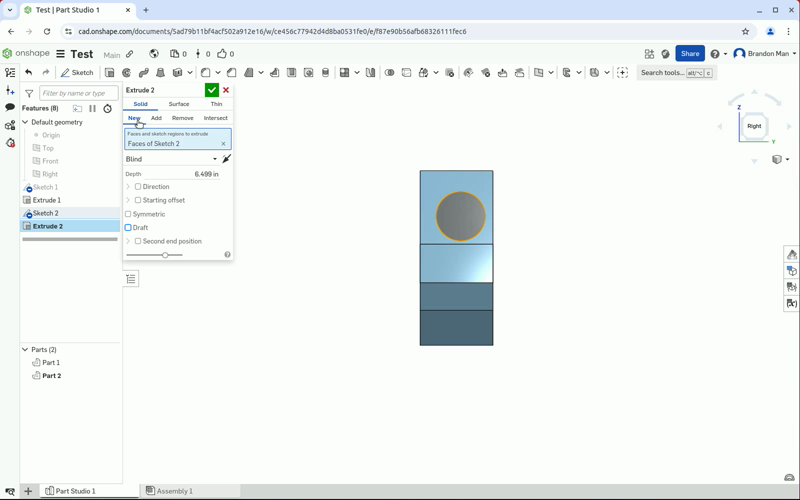
key(space)
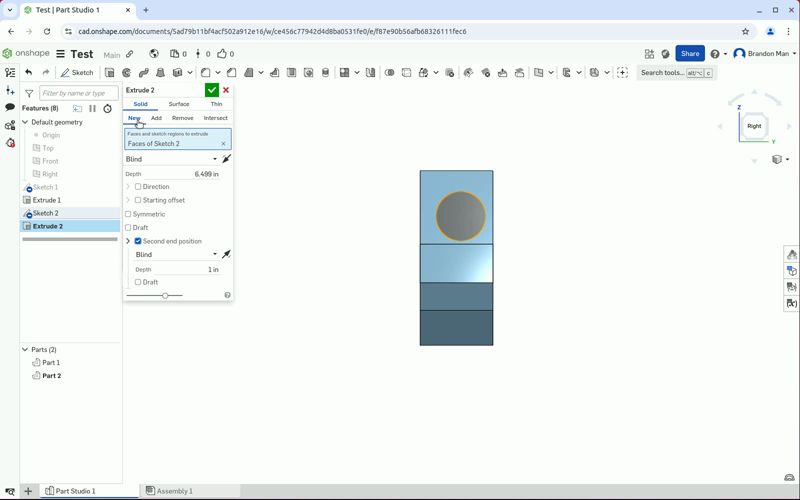
key(tab, 3)
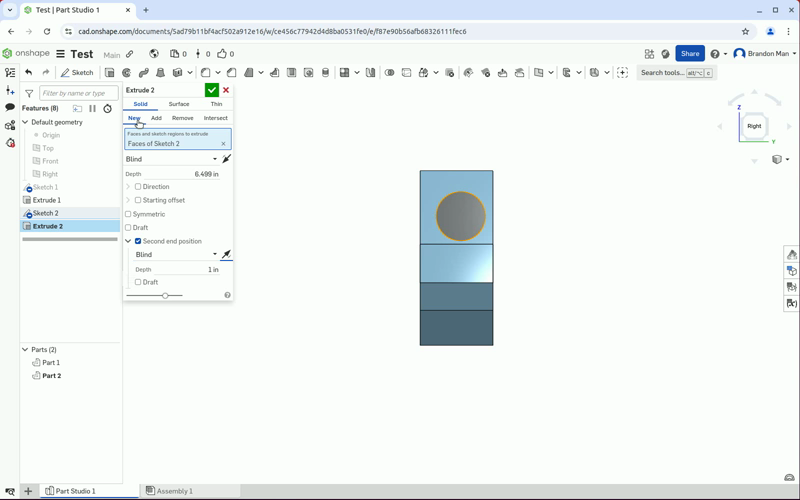
text(15.405)
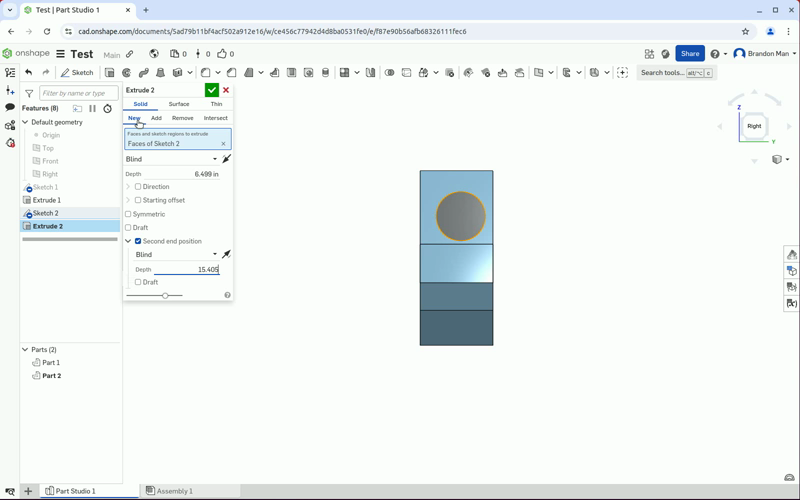
key(enter)
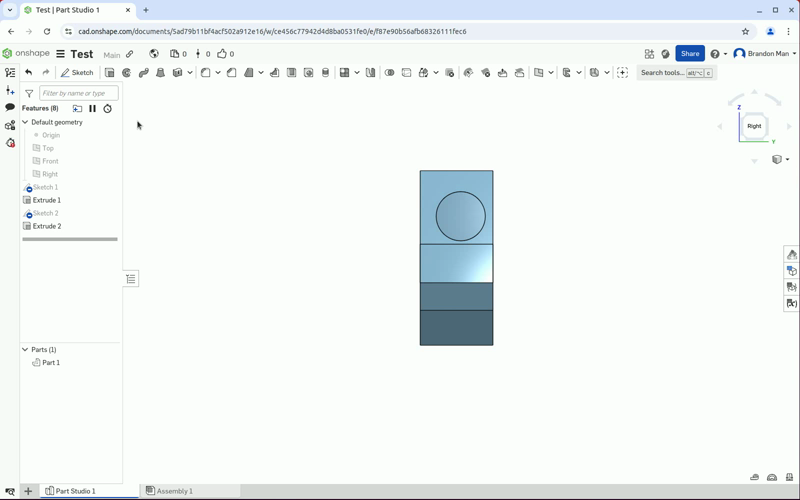
key(shift+h)
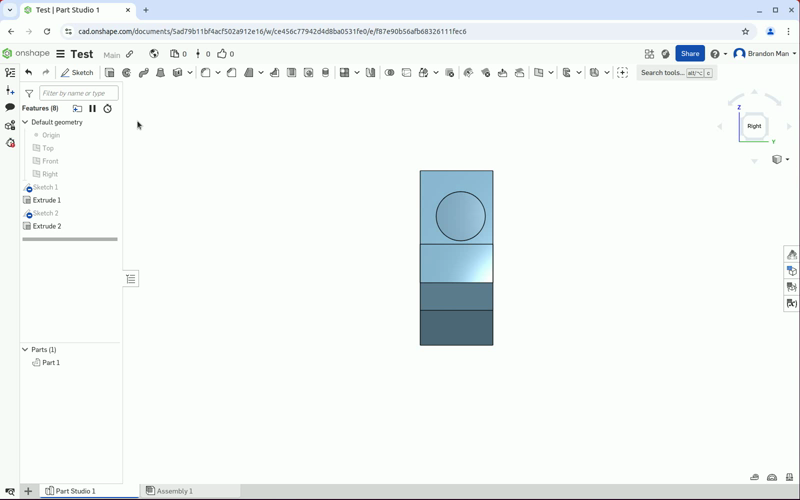
key(shift+h)
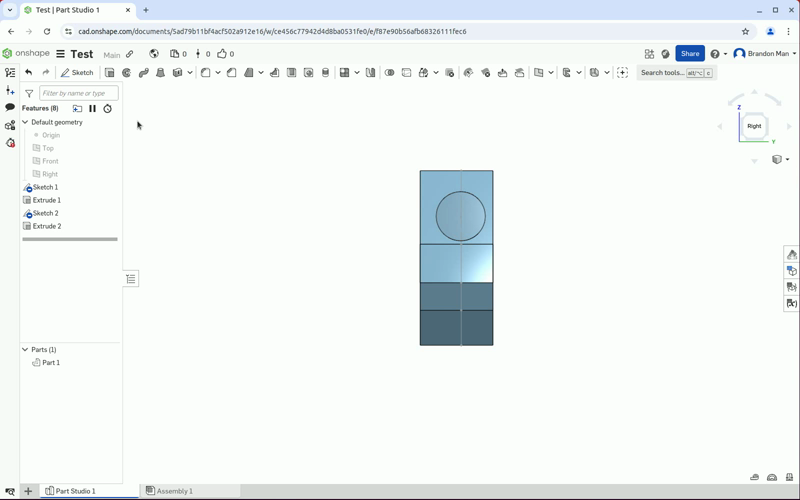
key(shift+7)
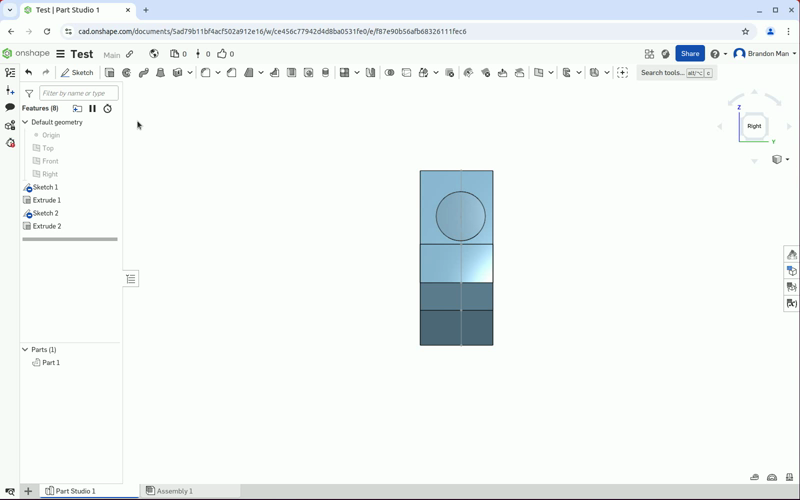
key(right, 2)
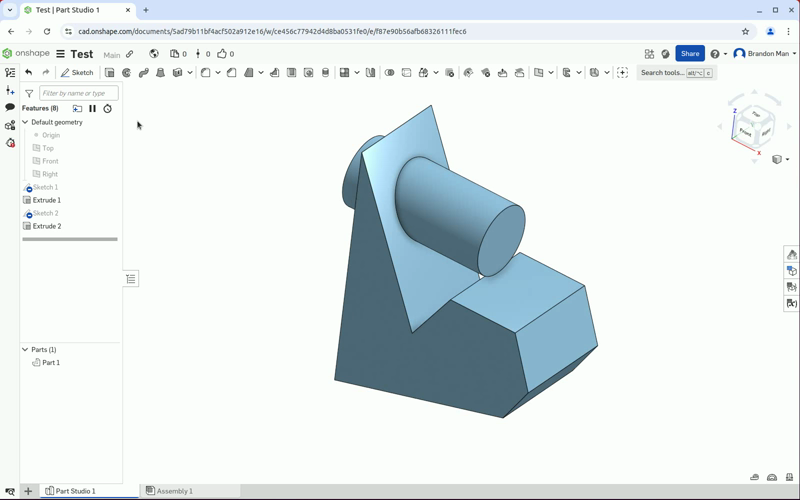
key(down, 2)
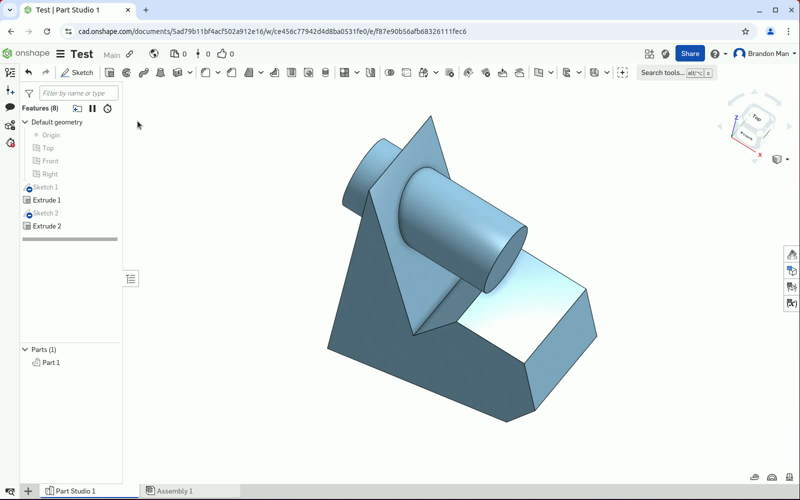
key(up, 2)
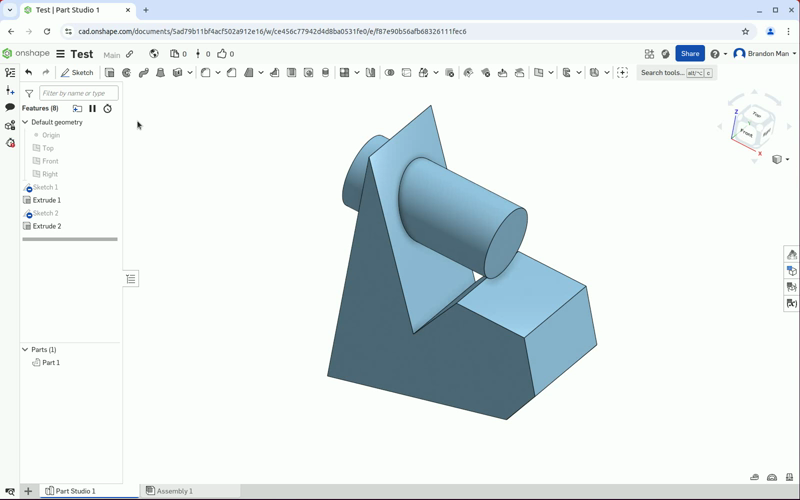
key(left, 2)
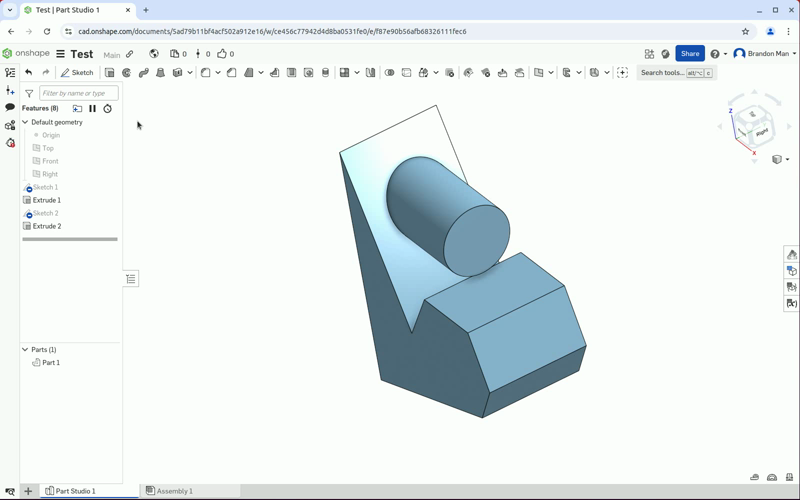
mouse_move(73, 189)
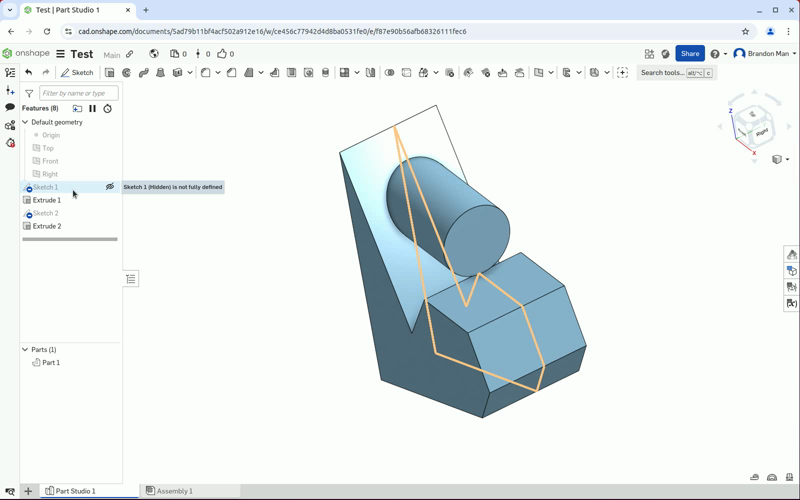
click(73, 189)